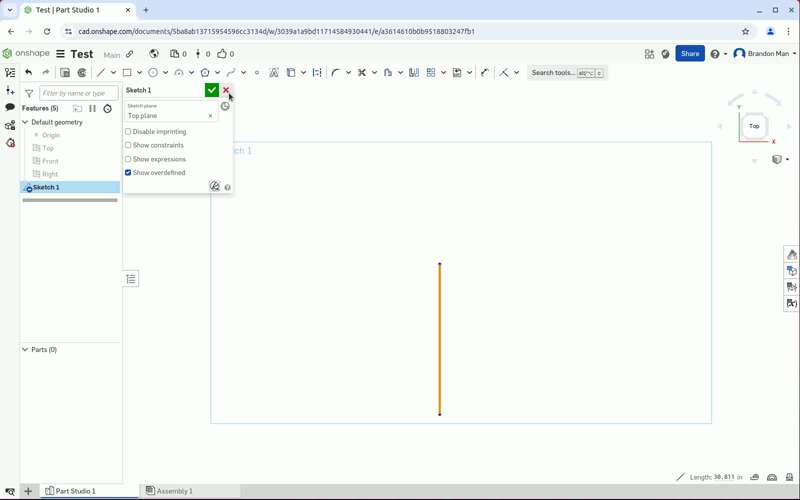
key(shift+h)
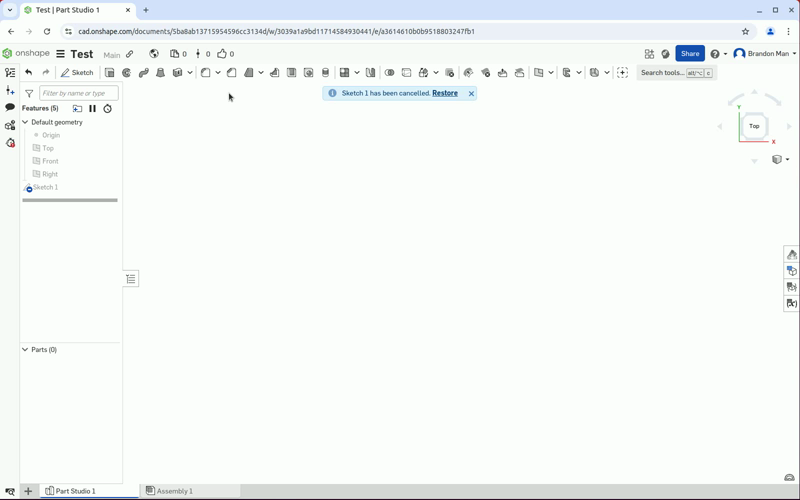
mouse_move(73, 352)
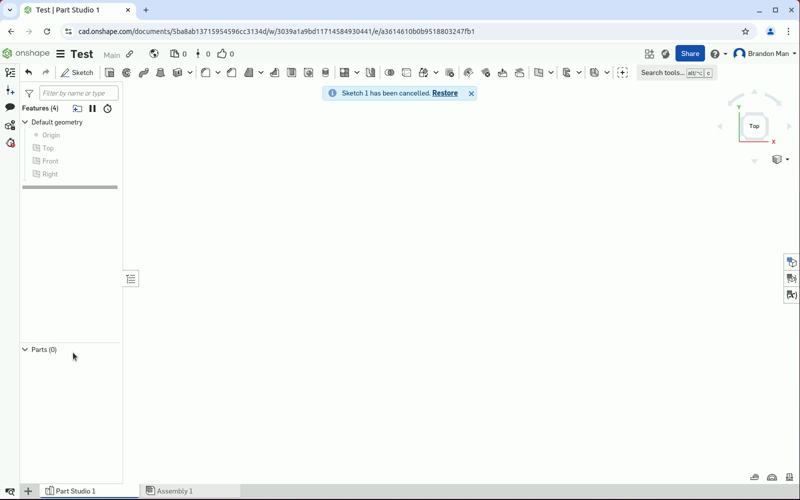
key(y)
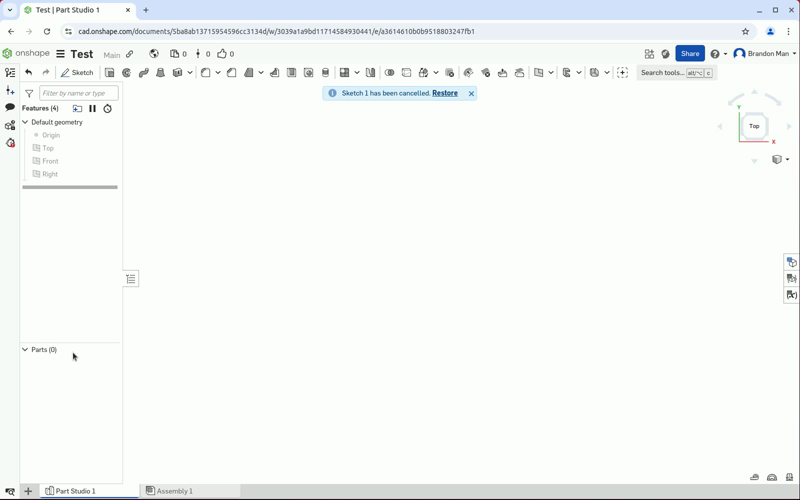
key(shift+p)
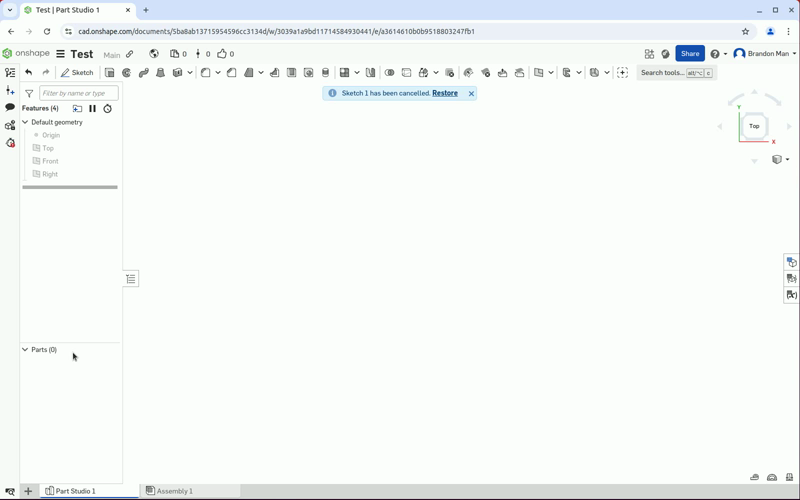
key(space)
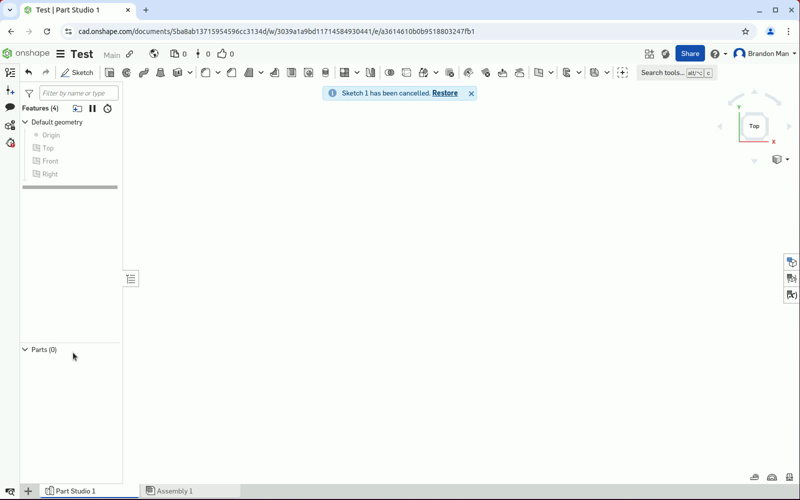
key_down(shift)
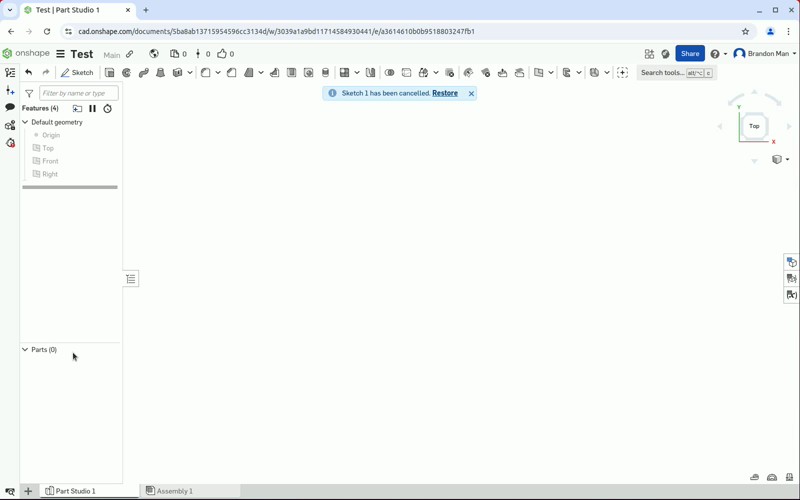
key(up)
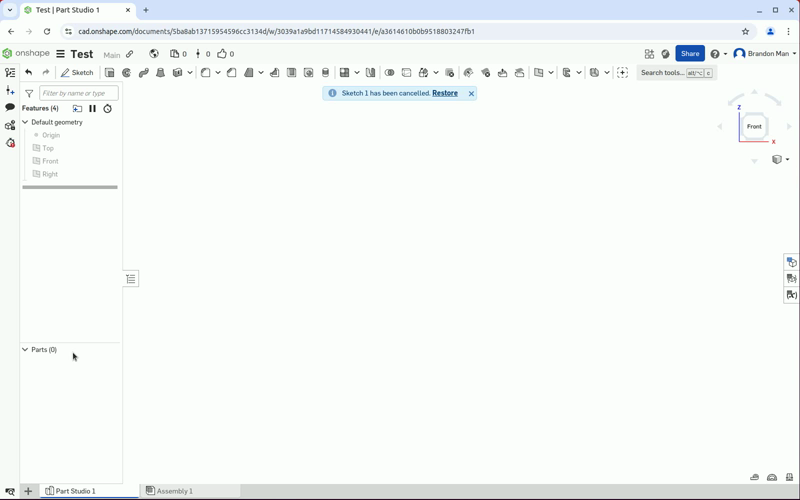
key_up(shift)
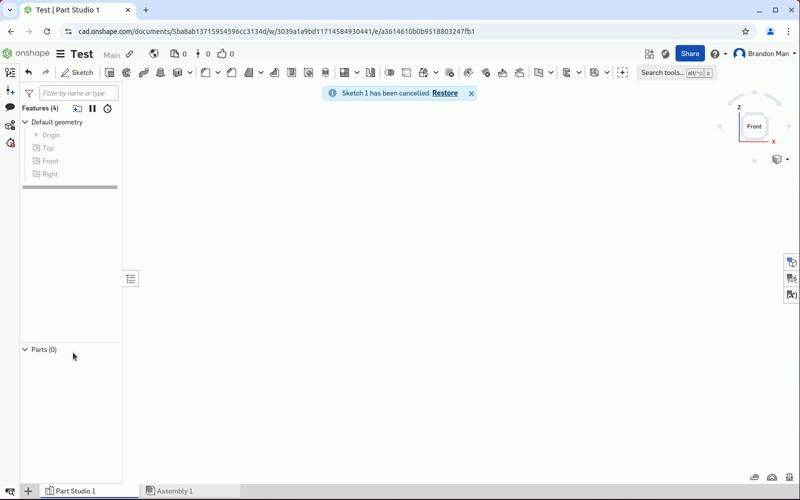
mouse_move(73, 352)
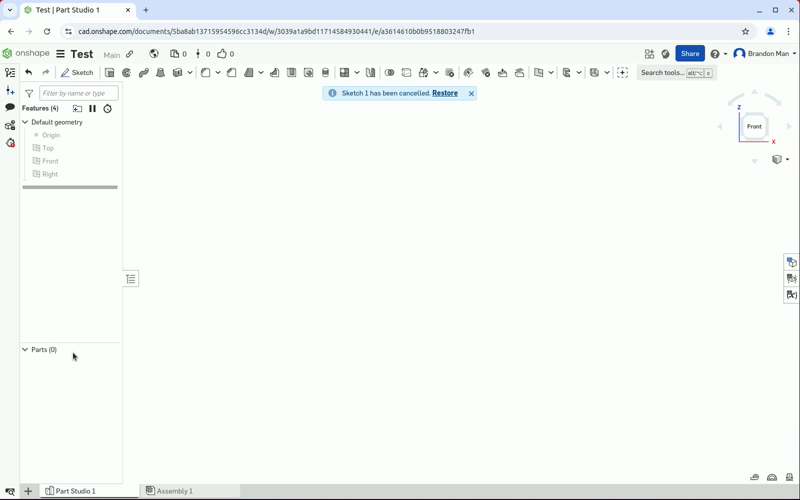
key(shift+y)
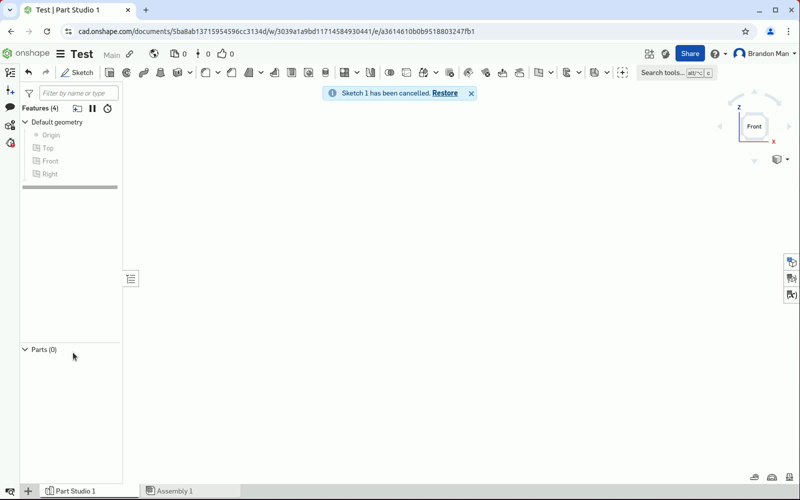
key(shift+s)
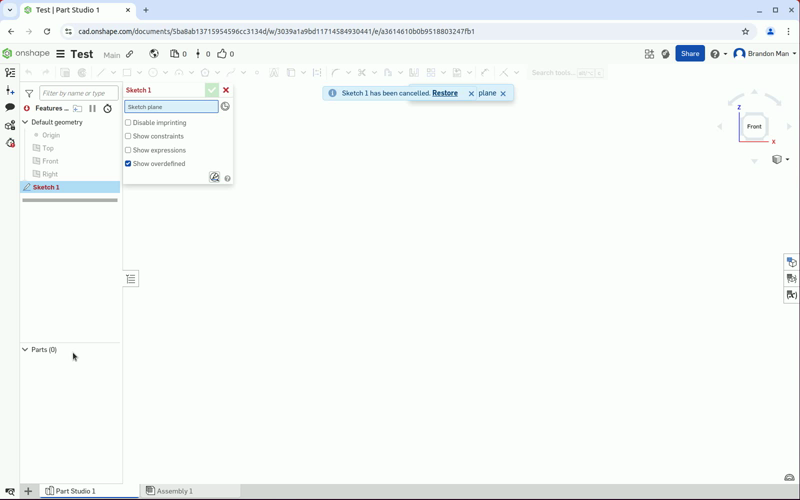
mouse_move(73, 163)
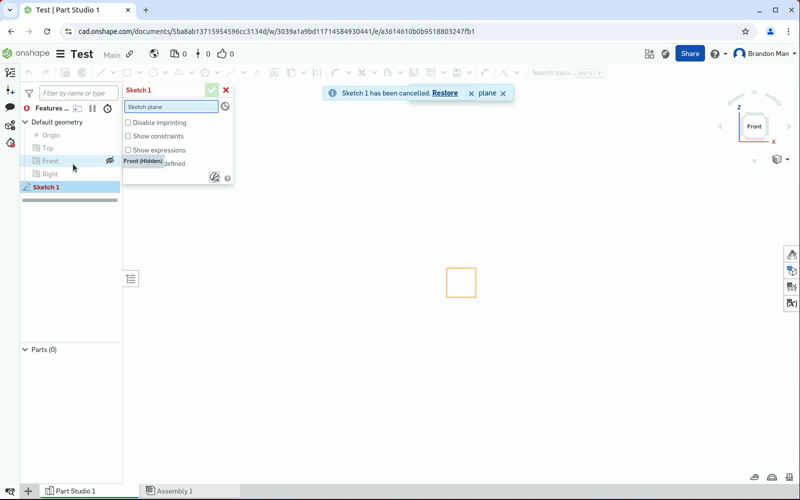
click(73, 163)
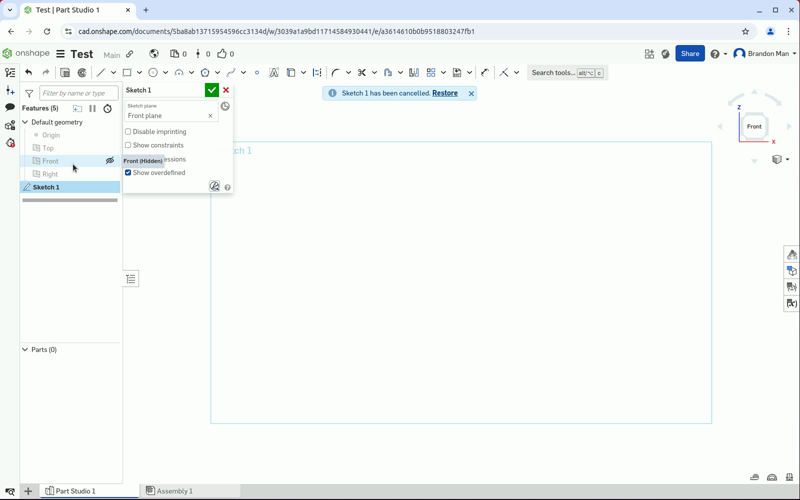
mouse_move(73, 352)
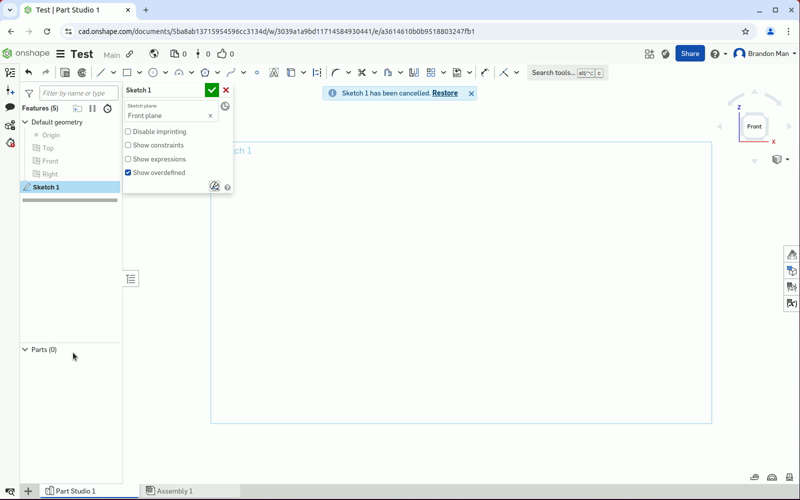
key(y)
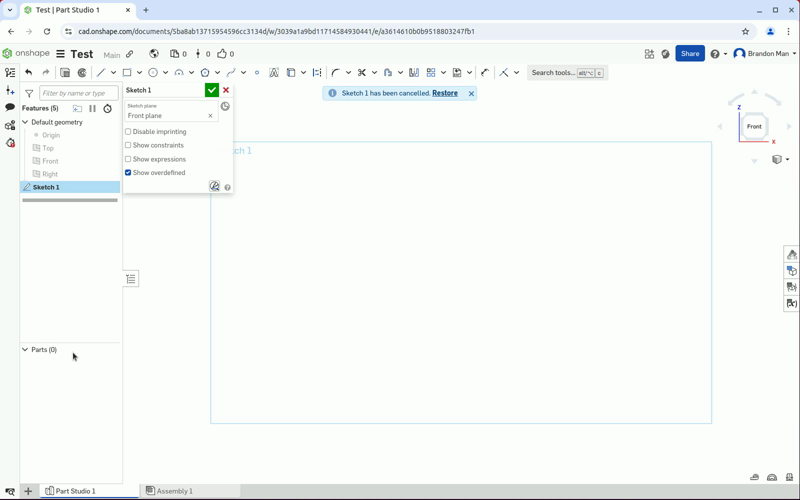
key(l)
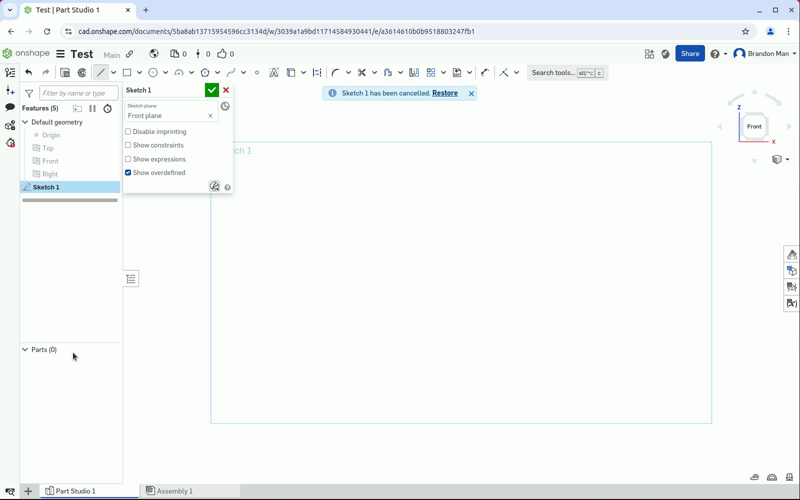
key_down(shift)
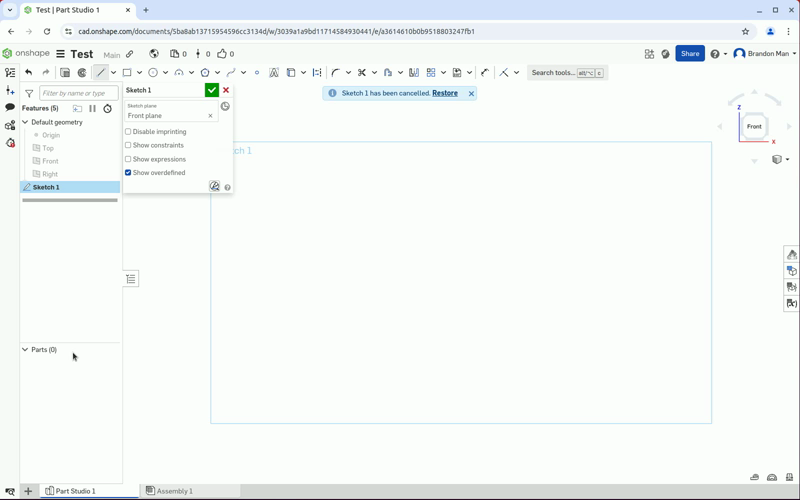
mouse_move(409, 305)
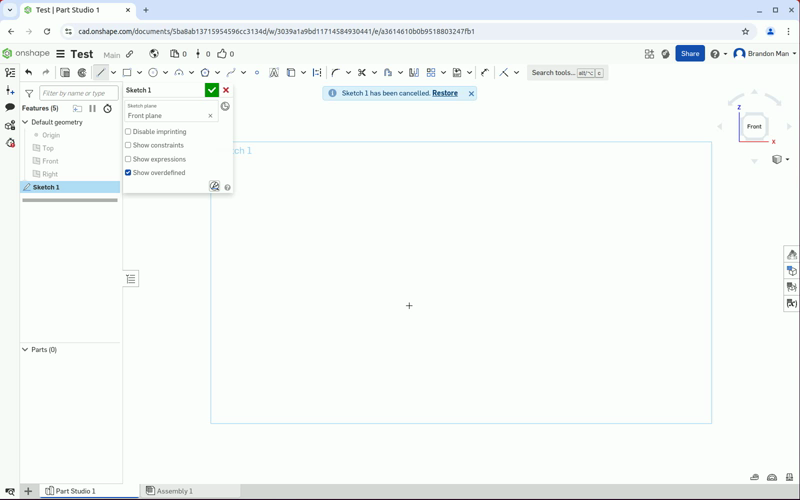
click(409, 305)
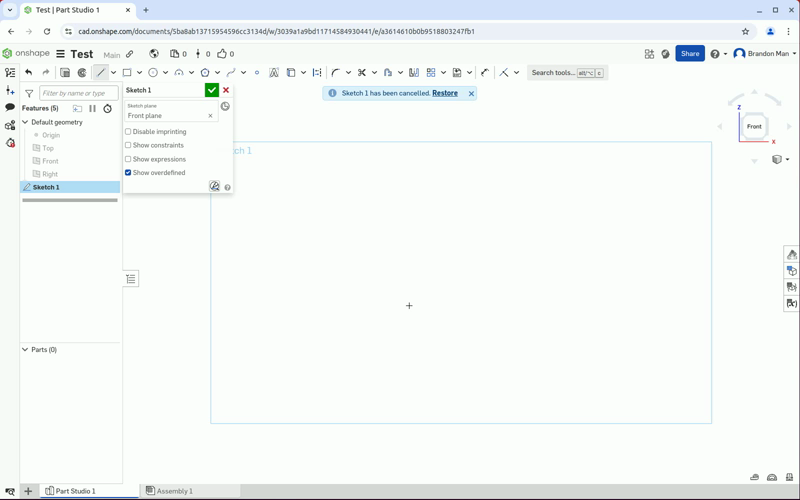
key_up(shift)
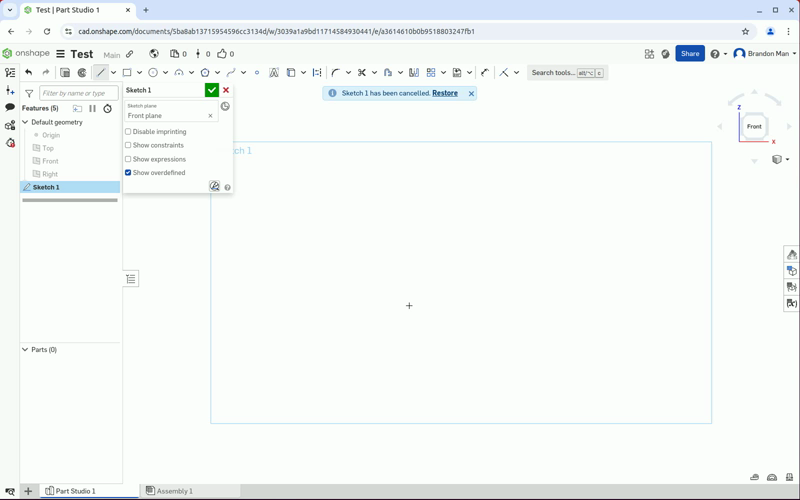
key_down(shift)
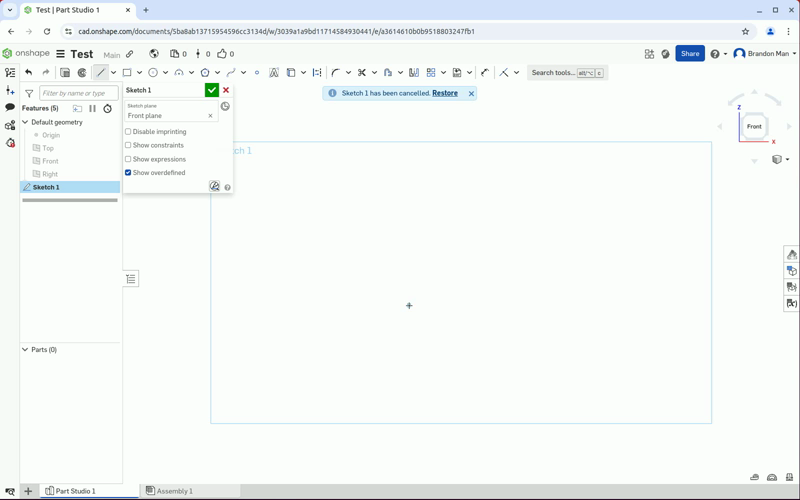
mouse_move(572, 305)
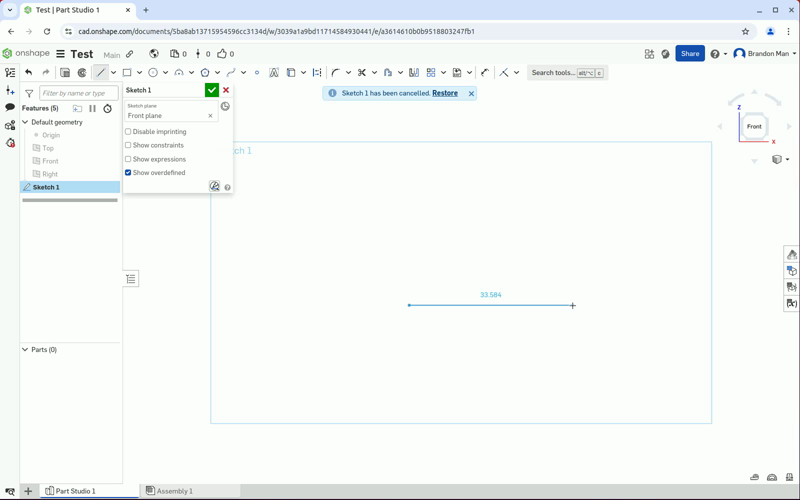
click(572, 305)
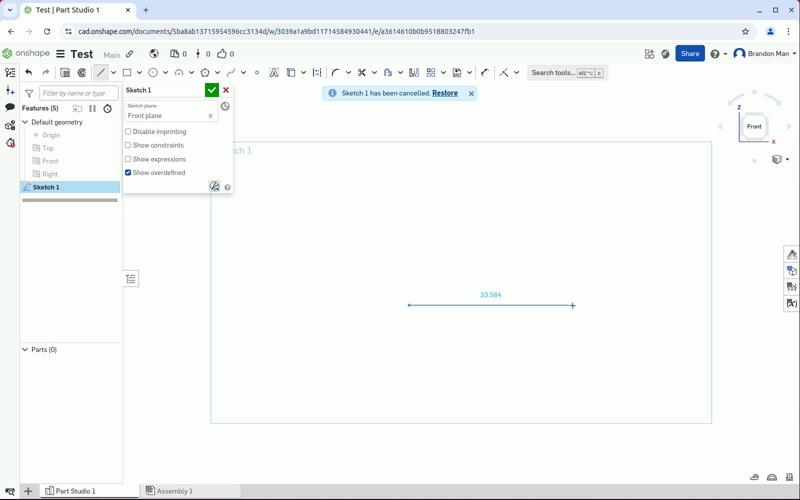
key_up(shift)
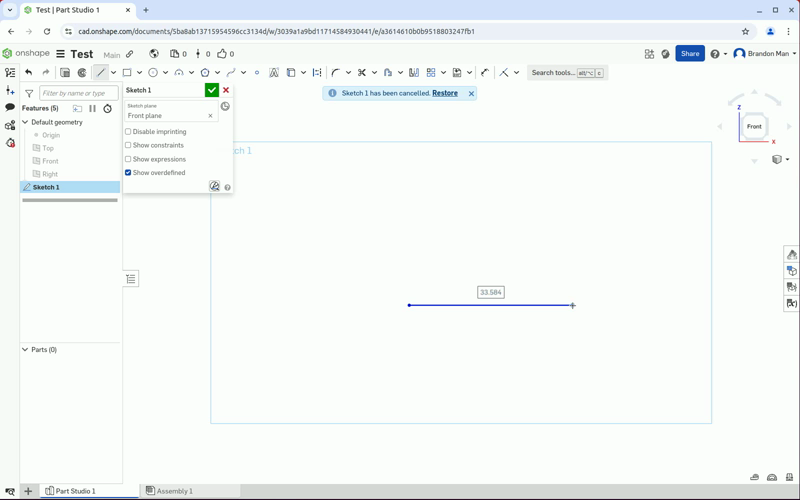
key_down(shift)
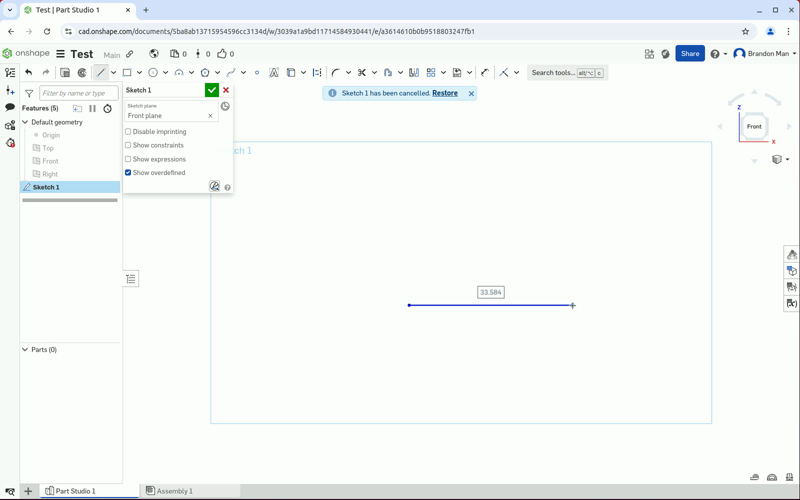
mouse_move(589, 305)
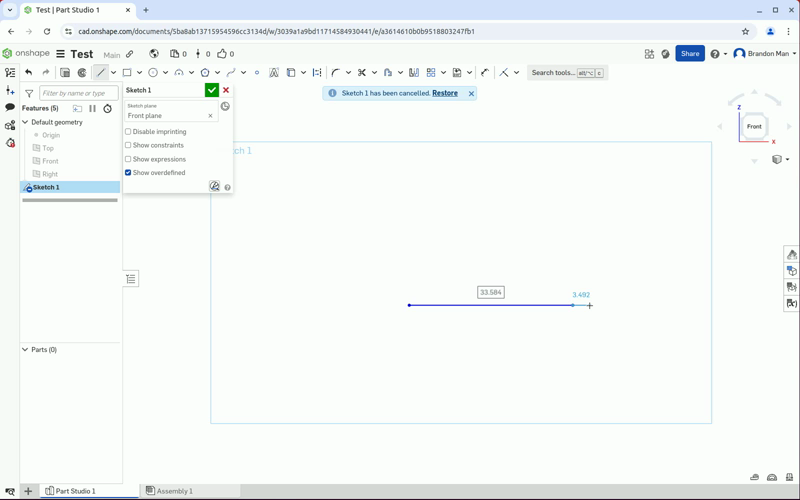
mouse_move(572, 263)
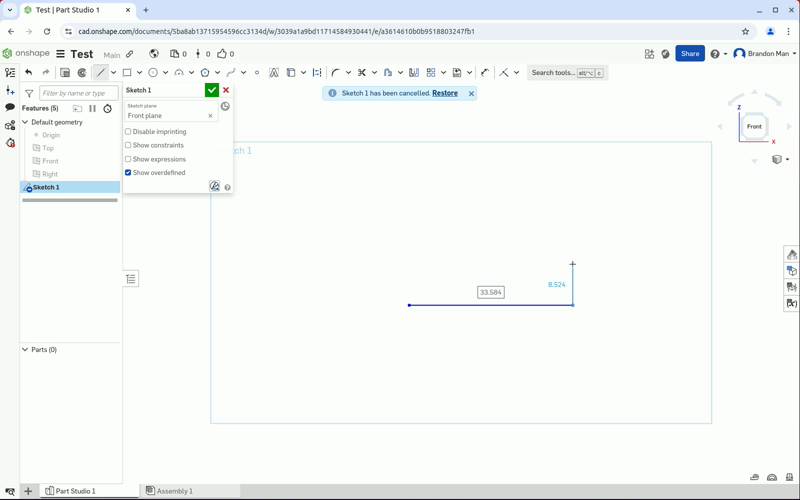
click(572, 263)
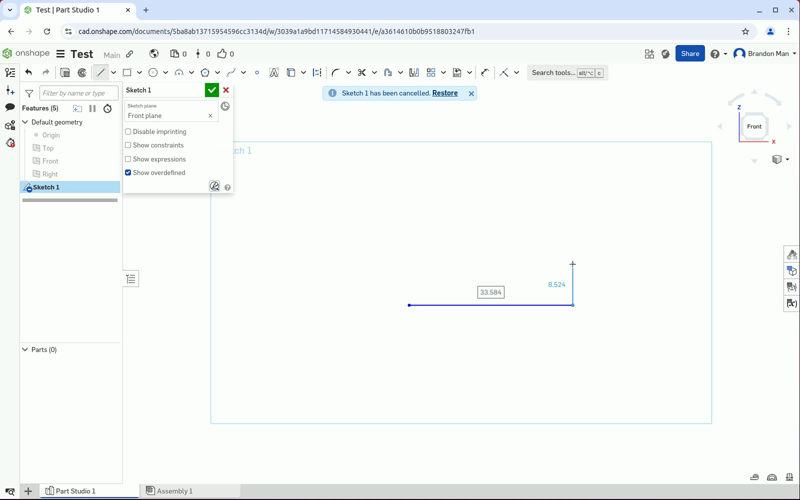
key_up(shift)
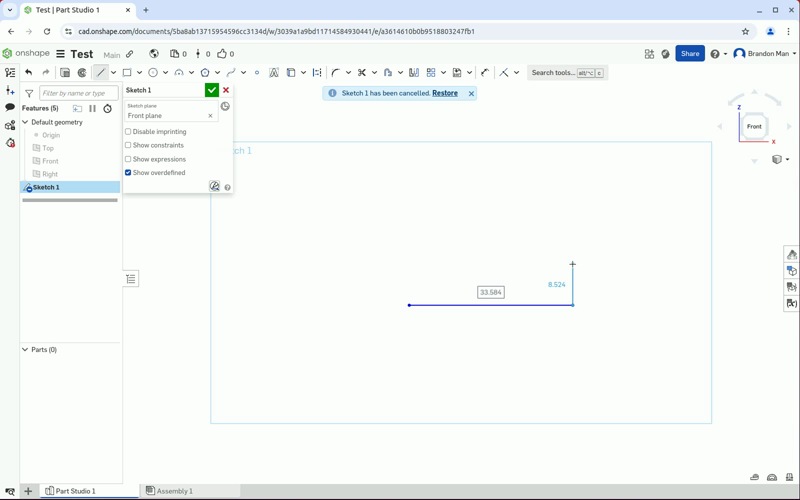
key_down(shift)
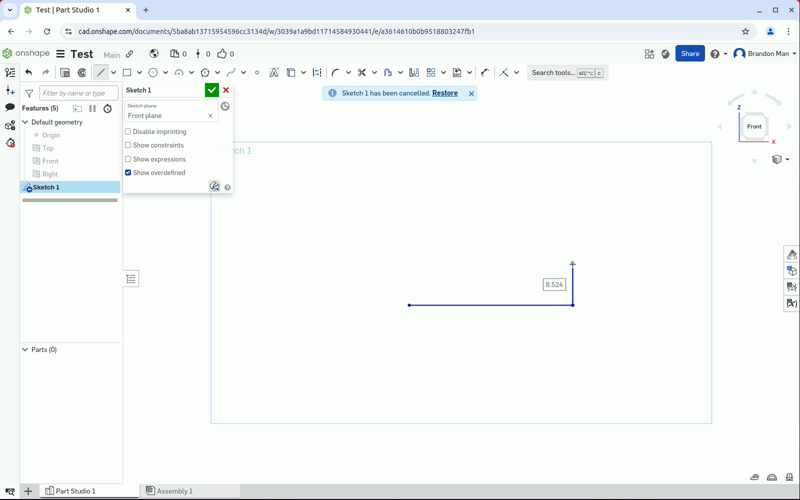
mouse_move(471, 263)
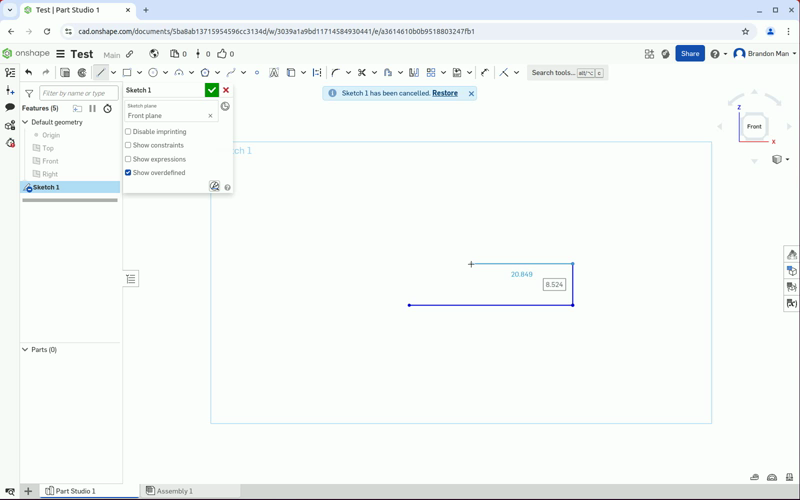
click(471, 263)
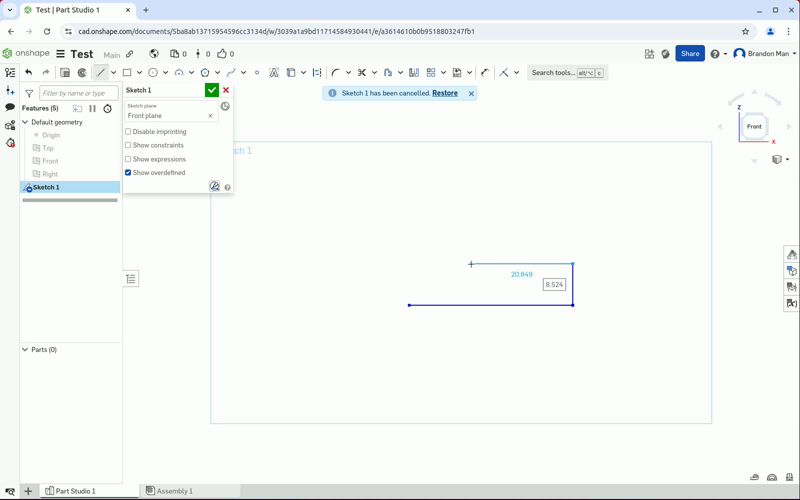
key_up(shift)
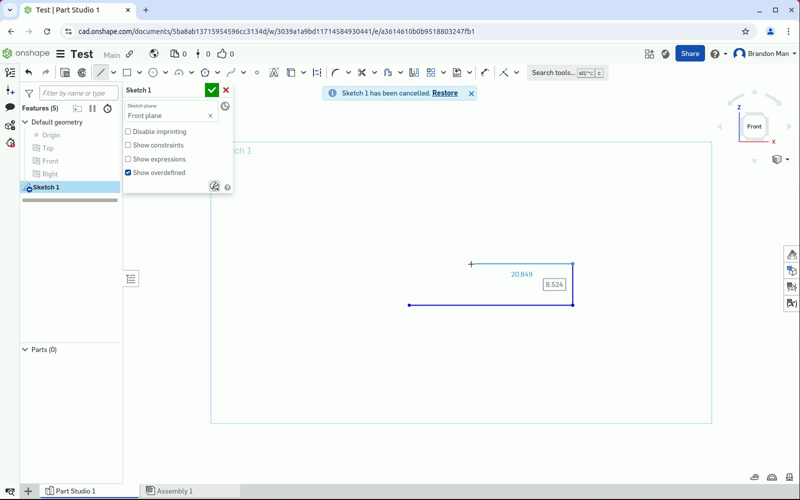
key_down(shift)
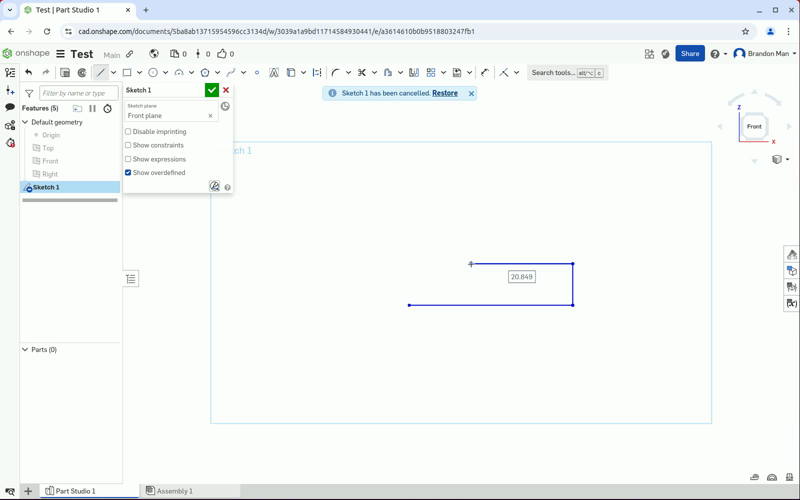
mouse_move(409, 263)
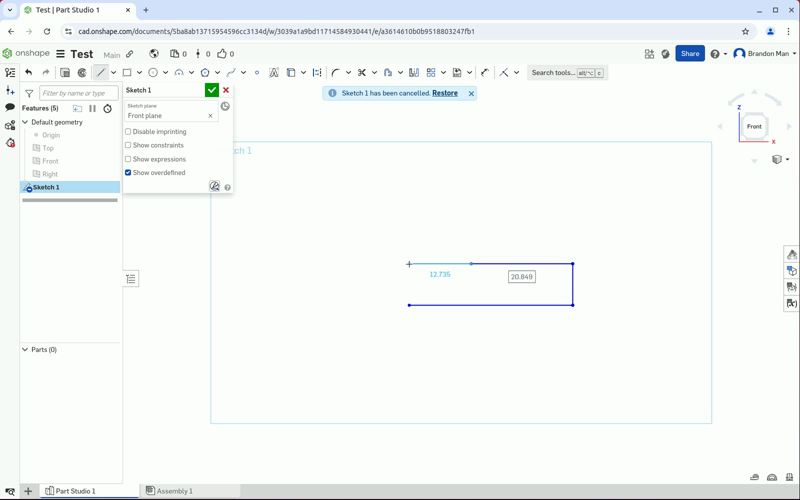
click(409, 263)
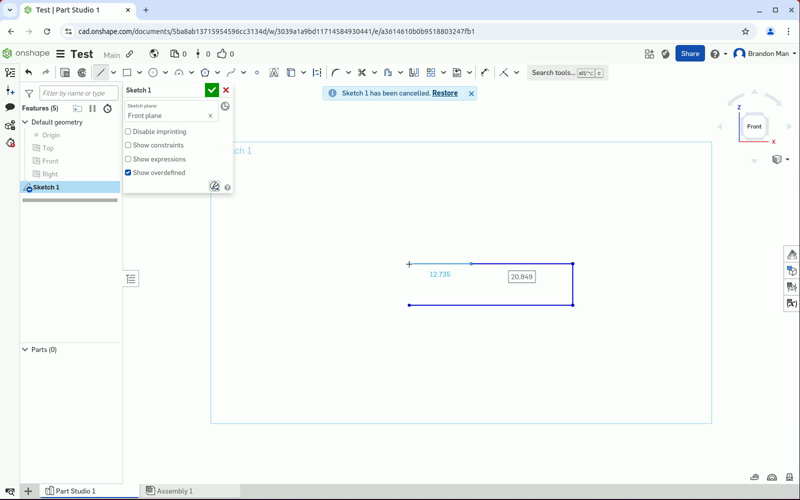
key_up(shift)
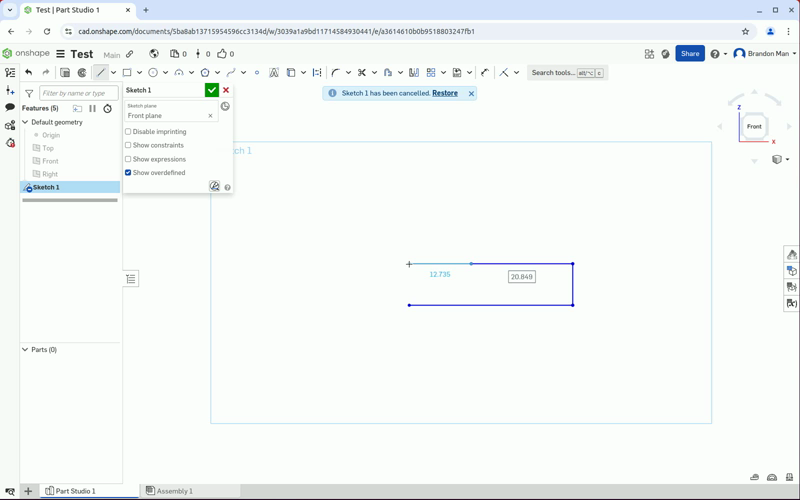
mouse_move(439, 263)
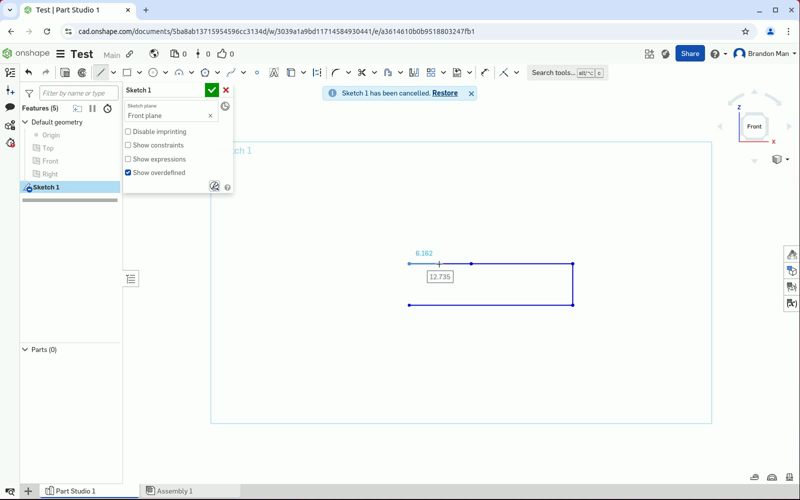
key_down(shift)
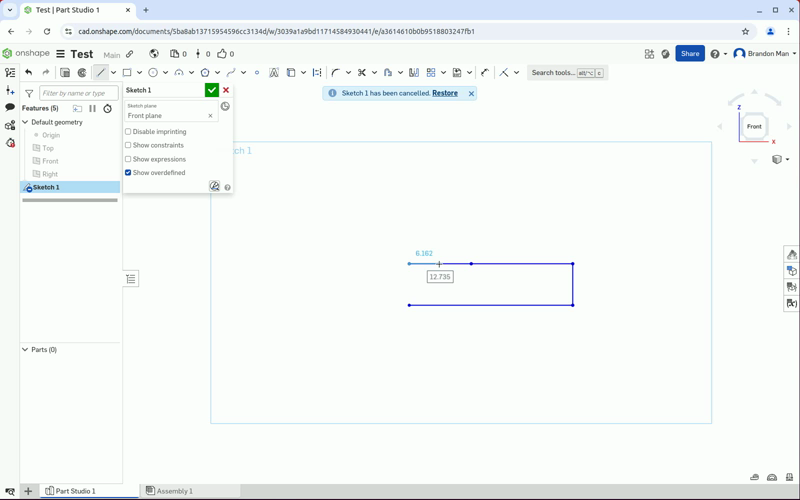
mouse_move(409, 305)
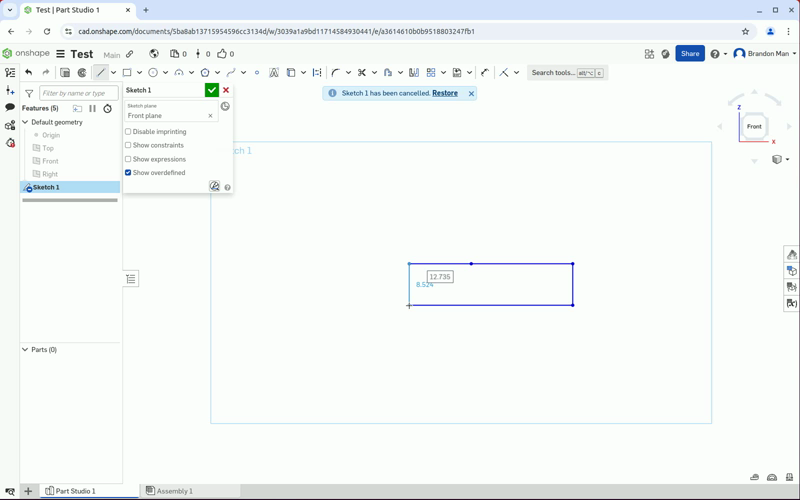
key_up(shift)
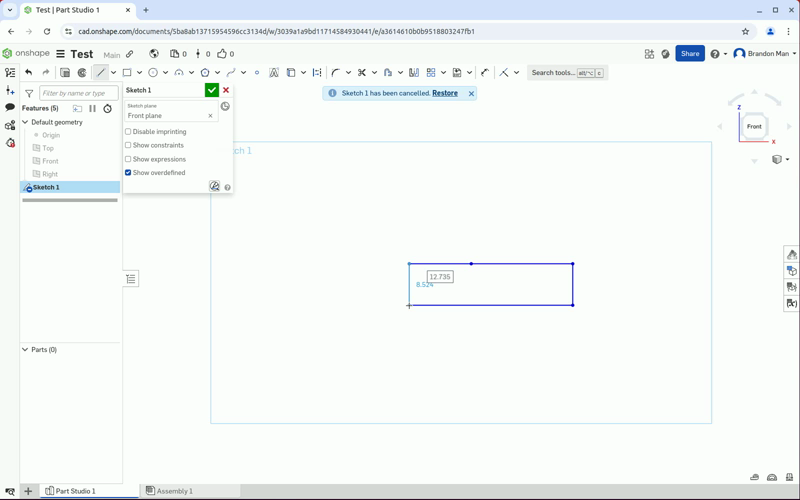
click(409, 305)
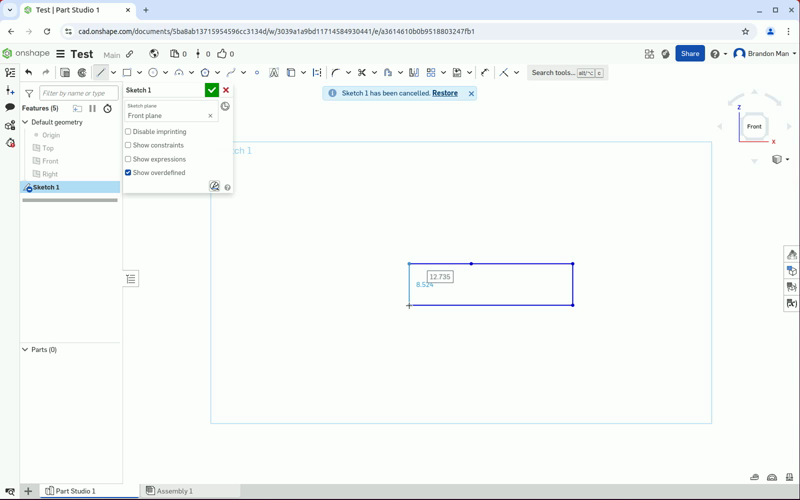
key(esc)
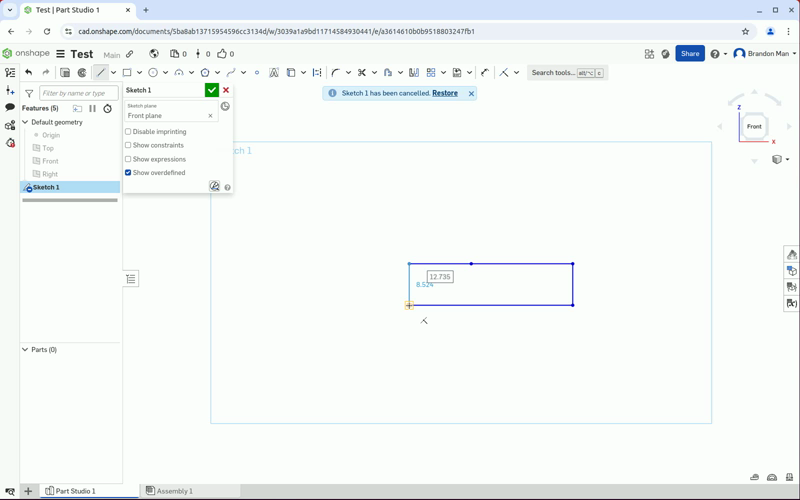
mouse_move(497, 277)
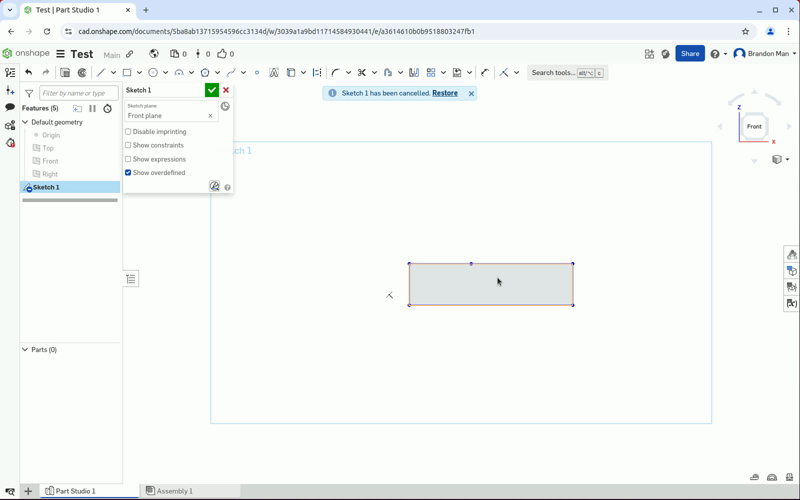
click(497, 277)
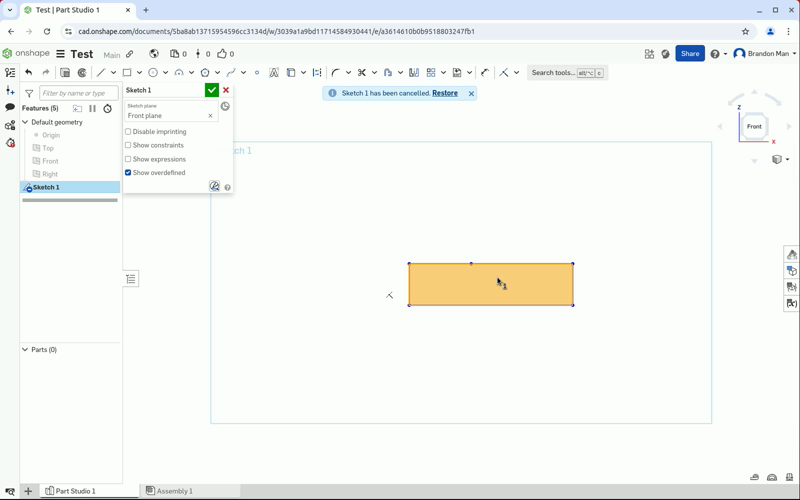
mouse_move(73, 352)
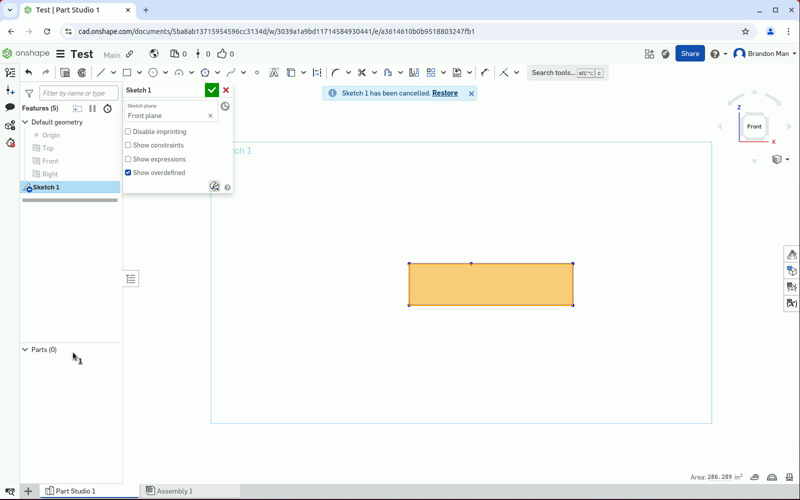
key(shift+y)
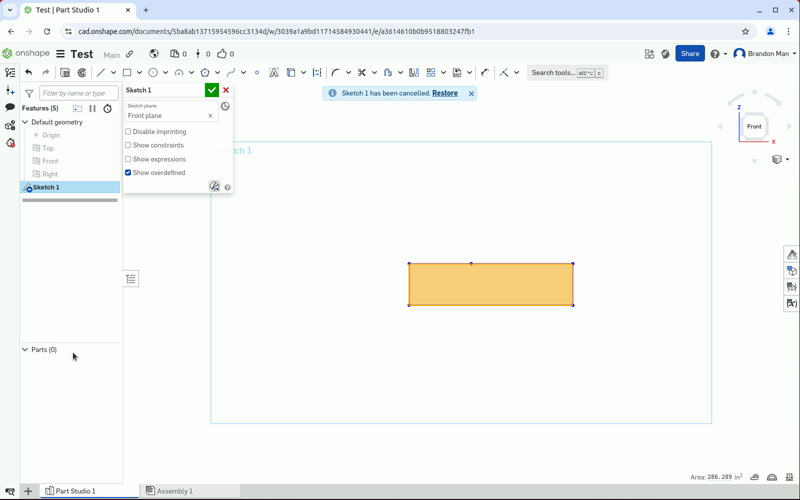
key(shift+e)
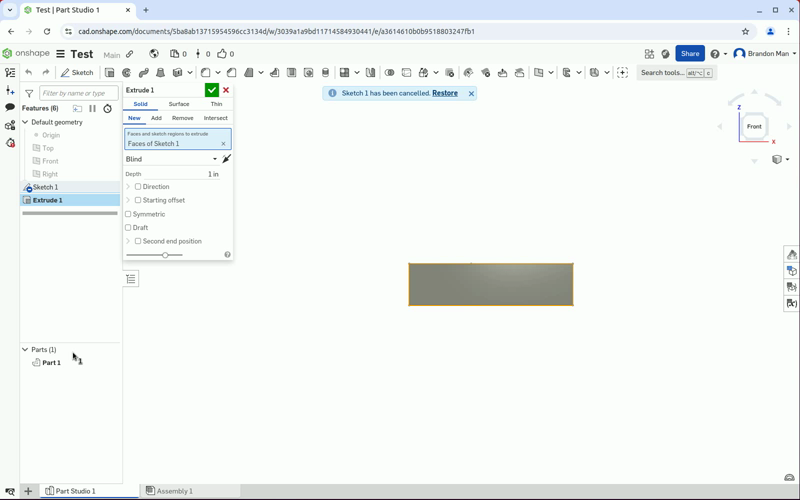
mouse_move(143, 106)
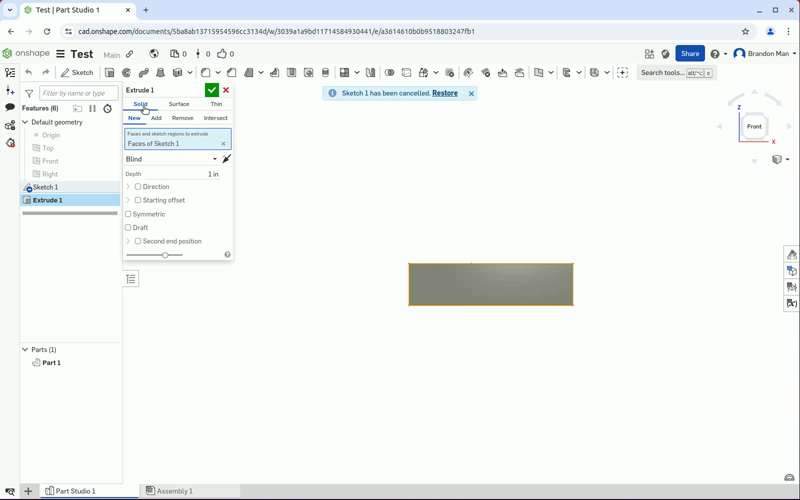
click(143, 106)
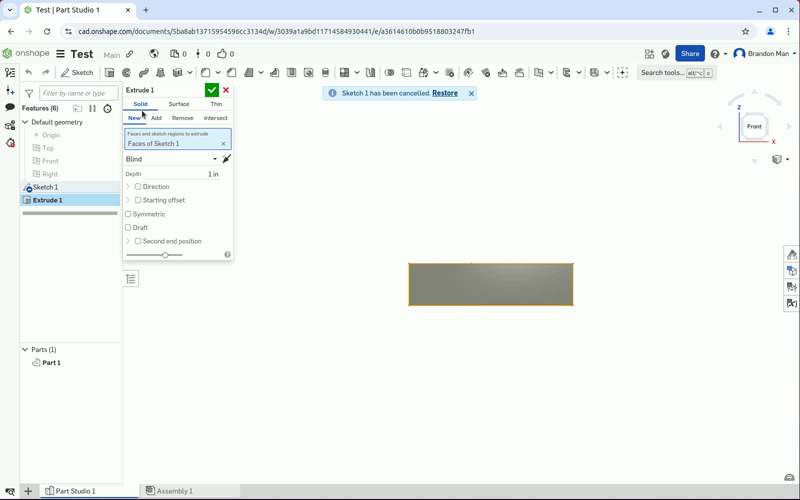
mouse_move(137, 120)
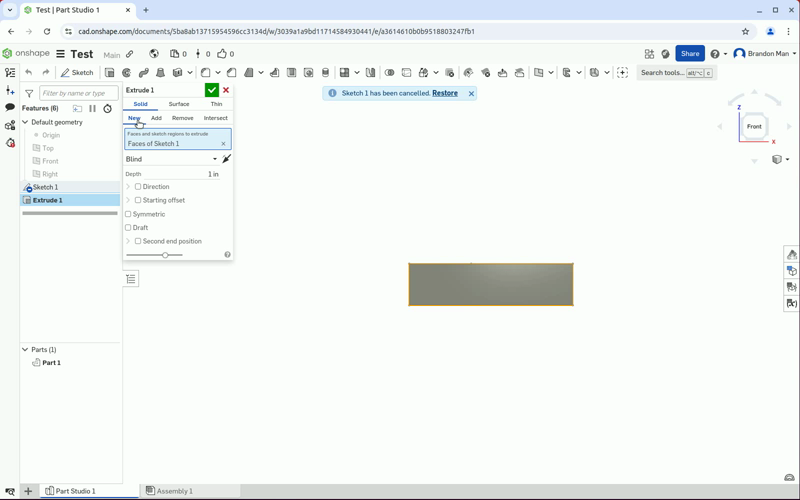
click(137, 120)
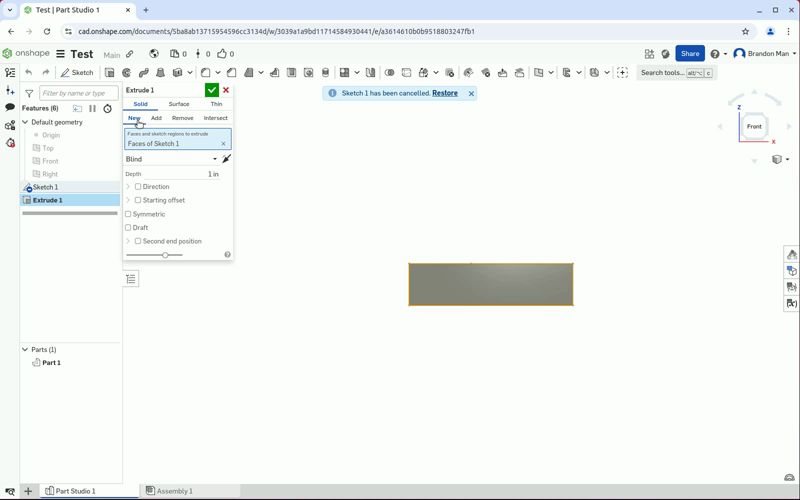
key(tab, 4)
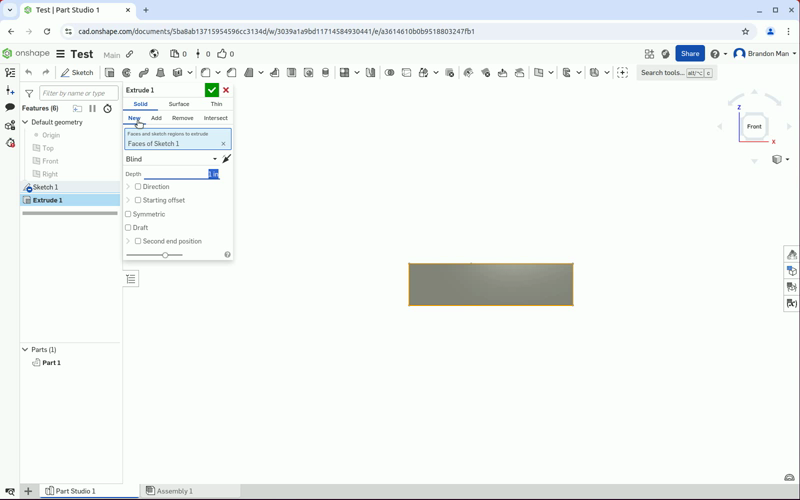
text(16.85)
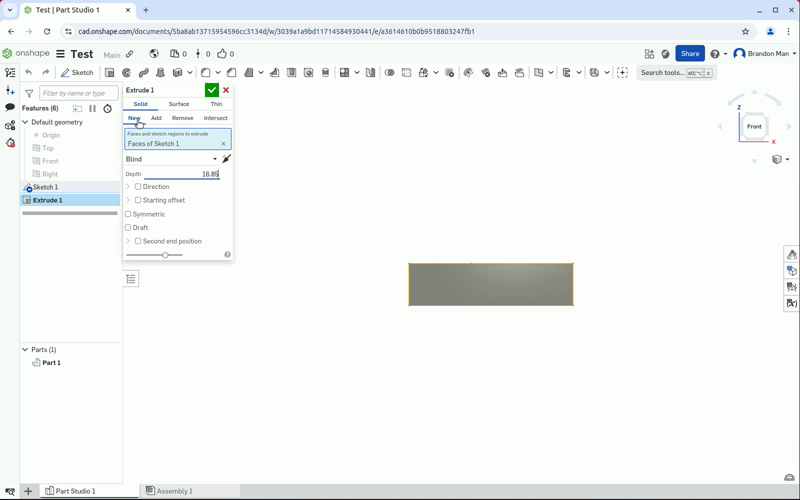
key(enter)
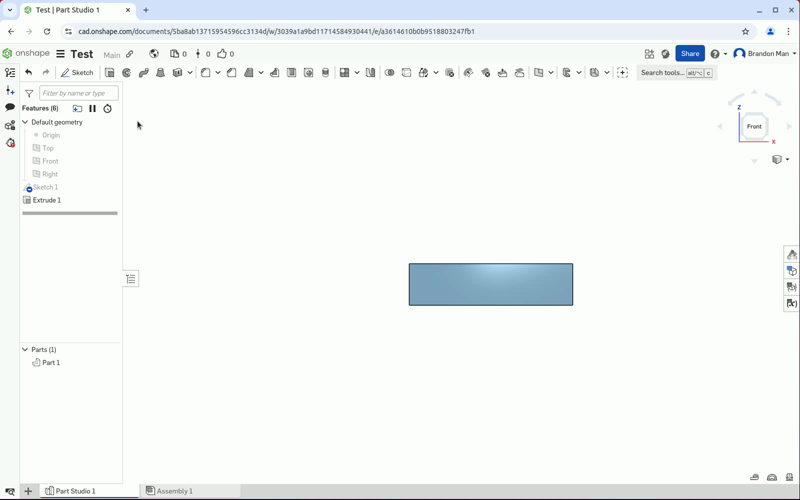
key(shift+h)
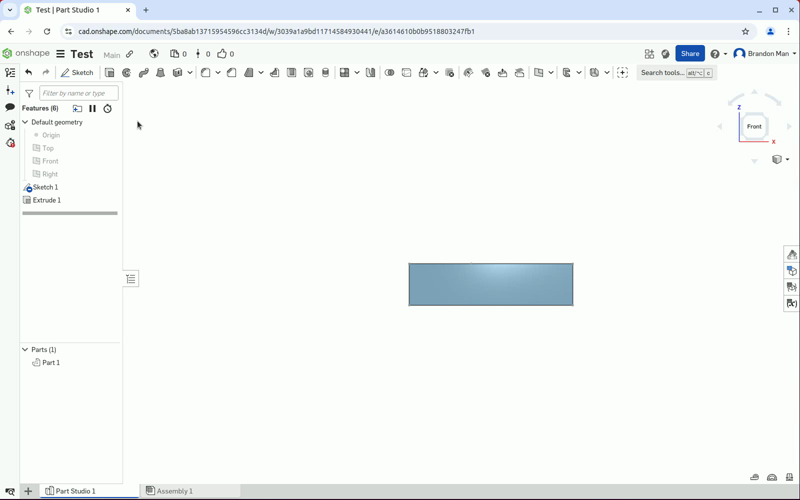
key(shift+h)
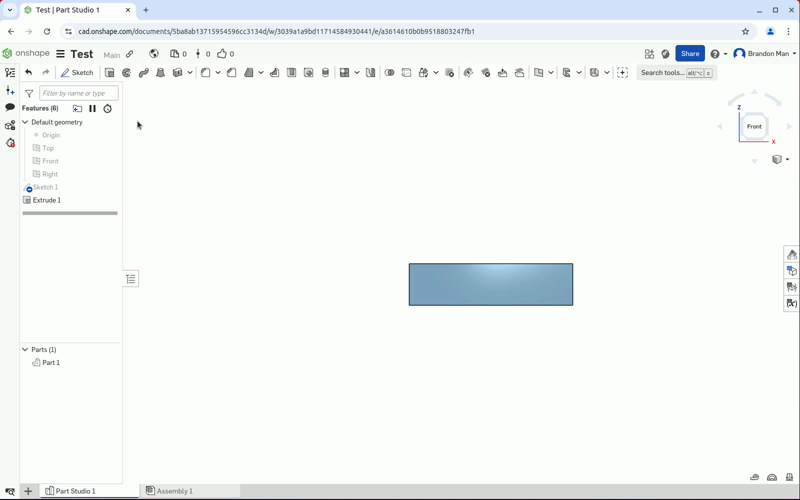
mouse_move(73, 189)
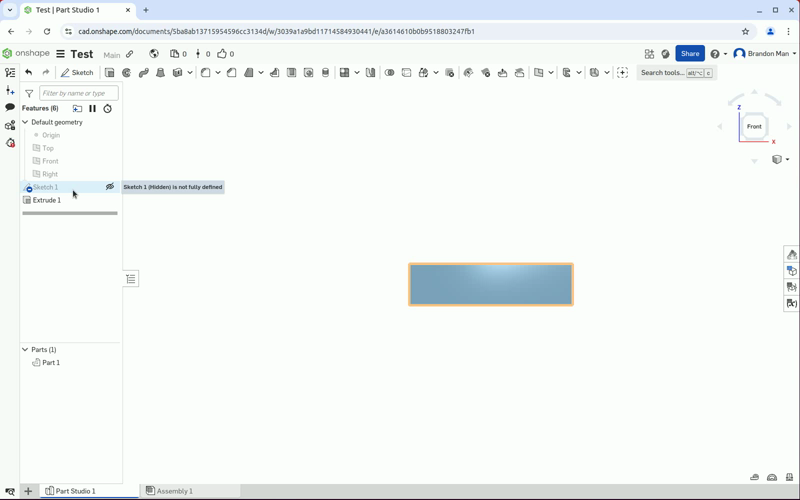
click(73, 189)
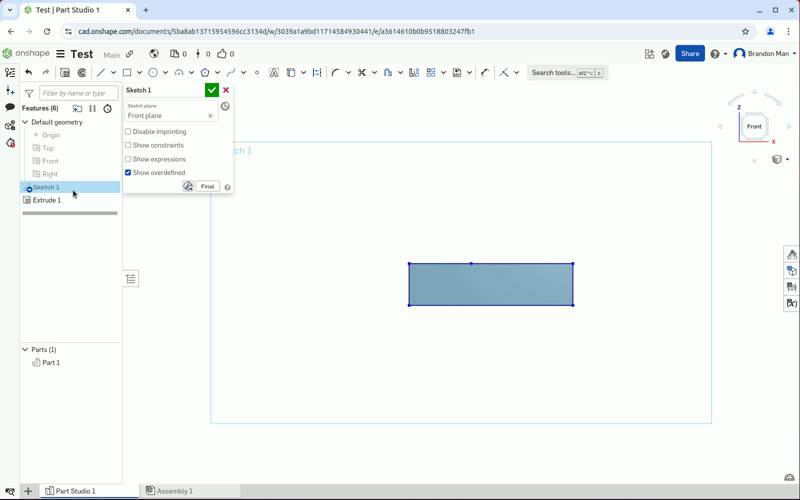
mouse_move(229, 92)
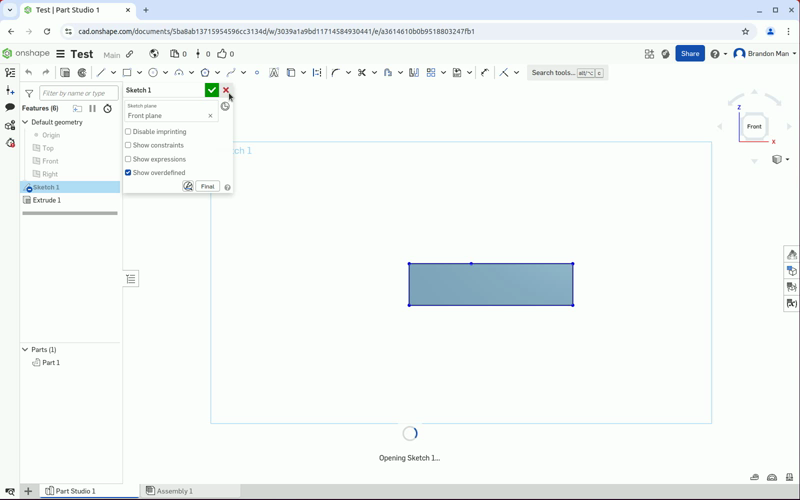
click(229, 92)
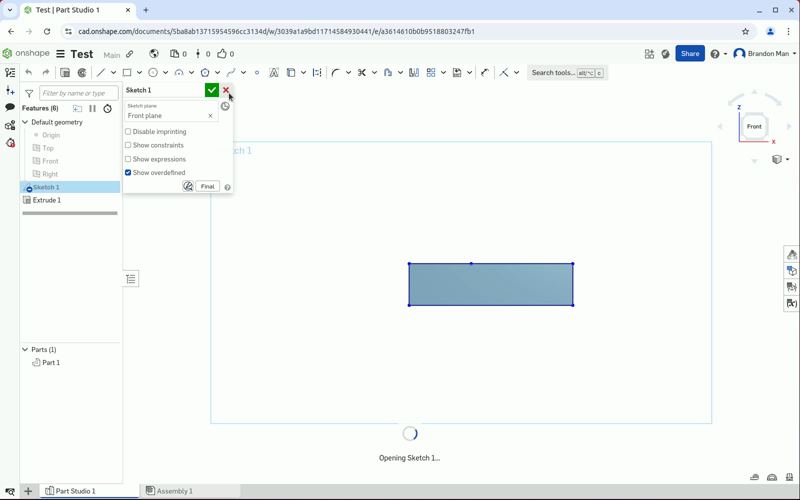
key(shift+s)
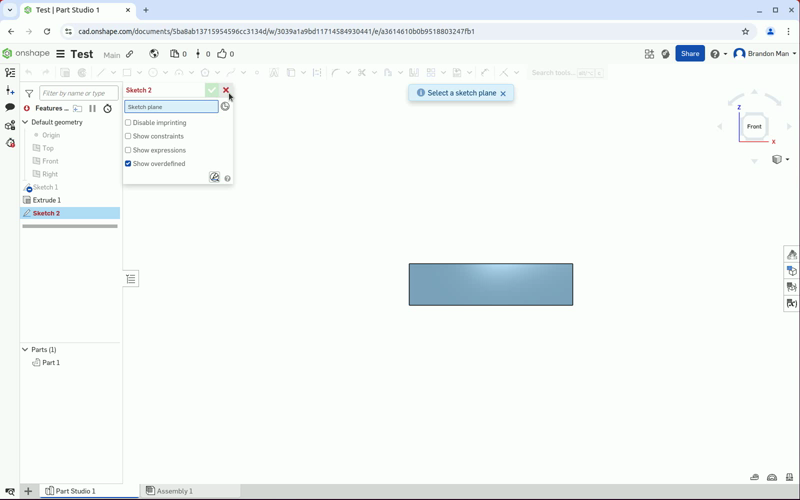
mouse_move(73, 163)
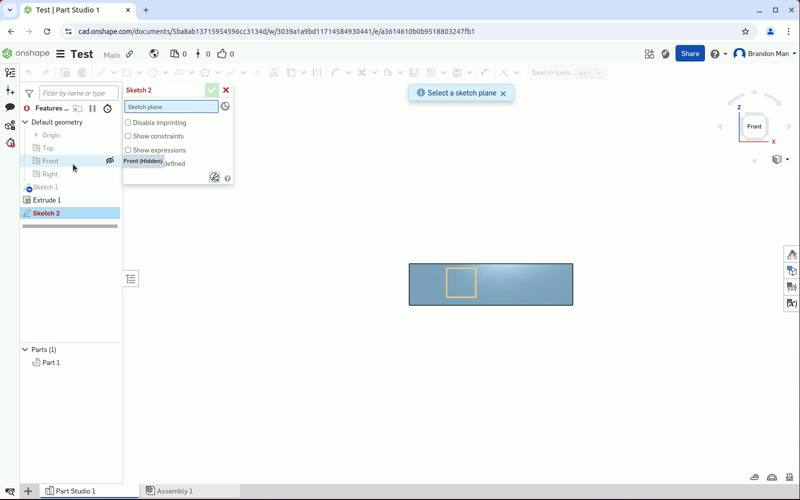
click(73, 163)
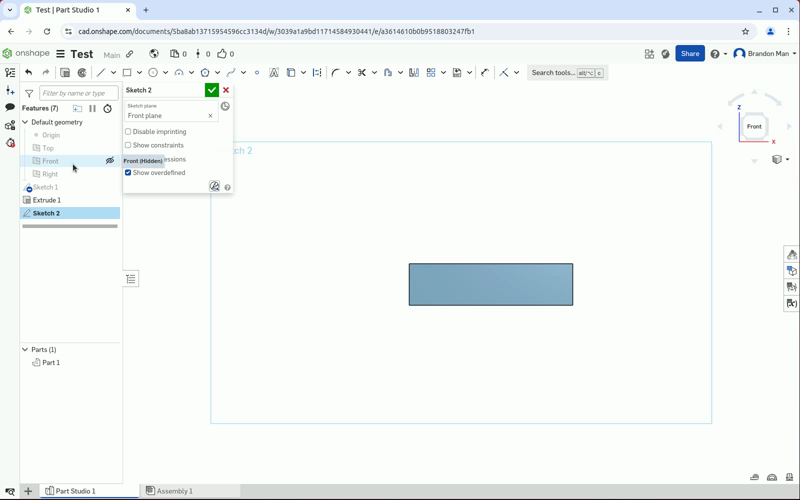
mouse_move(73, 352)
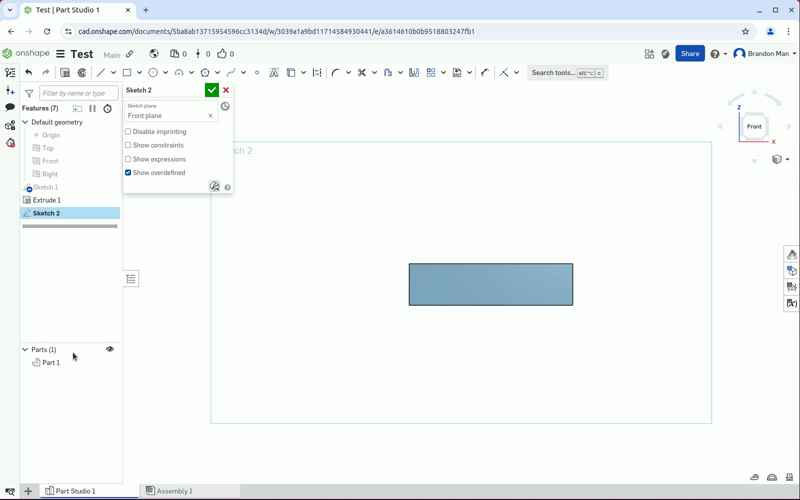
key(y)
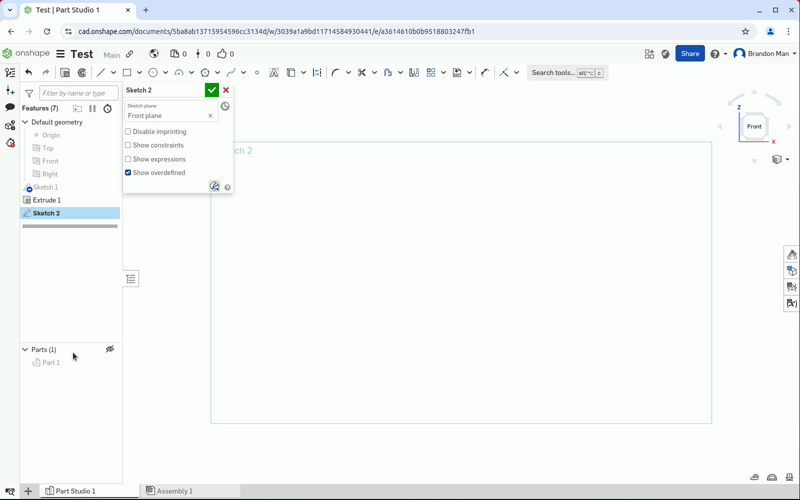
key(l)
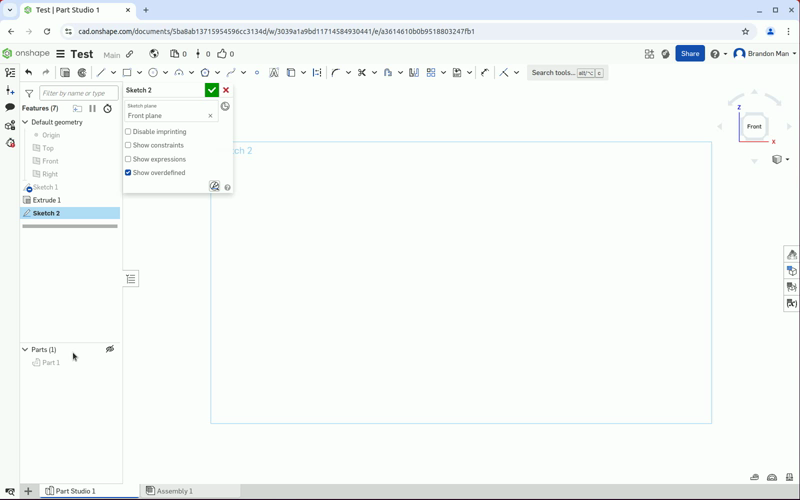
key_down(shift)
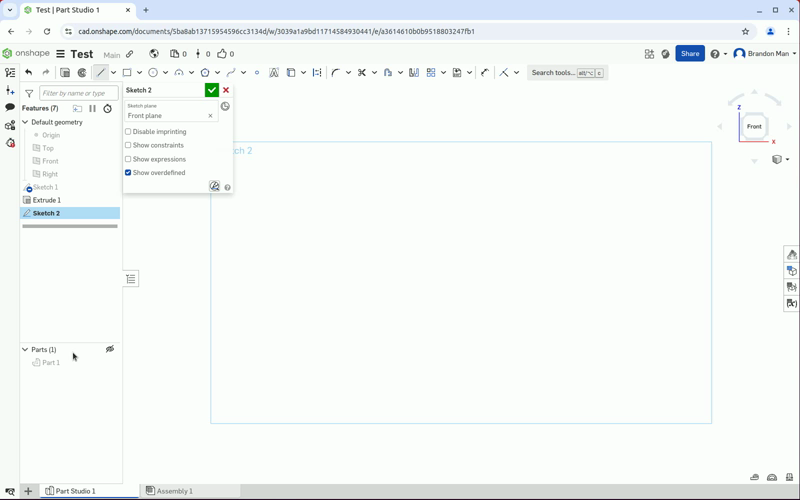
mouse_move(409, 264)
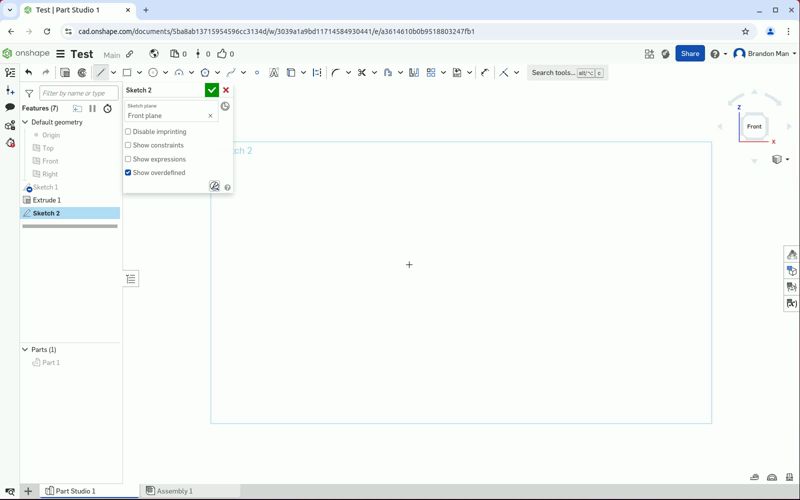
click(409, 264)
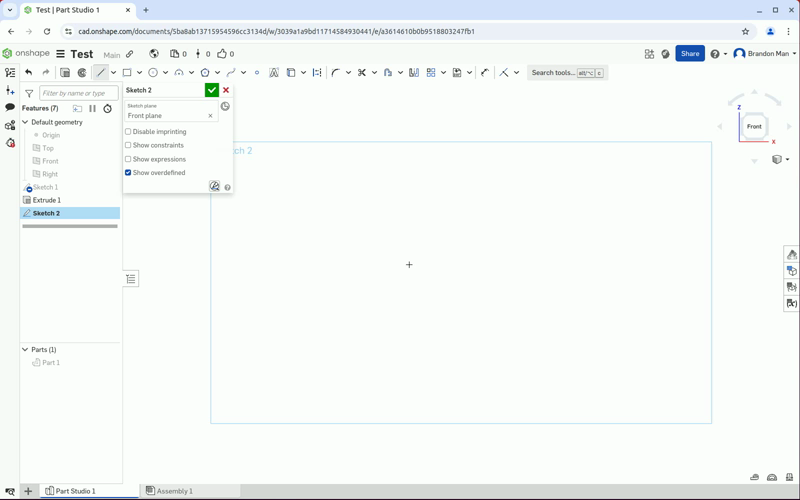
key_up(shift)
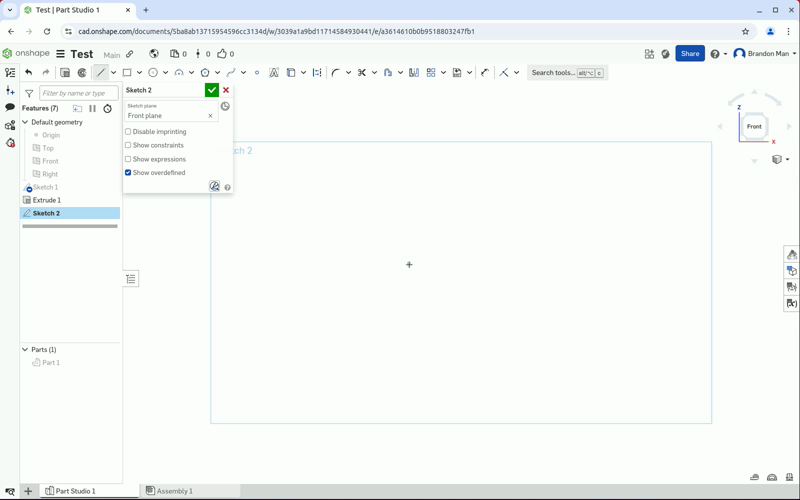
key_down(shift)
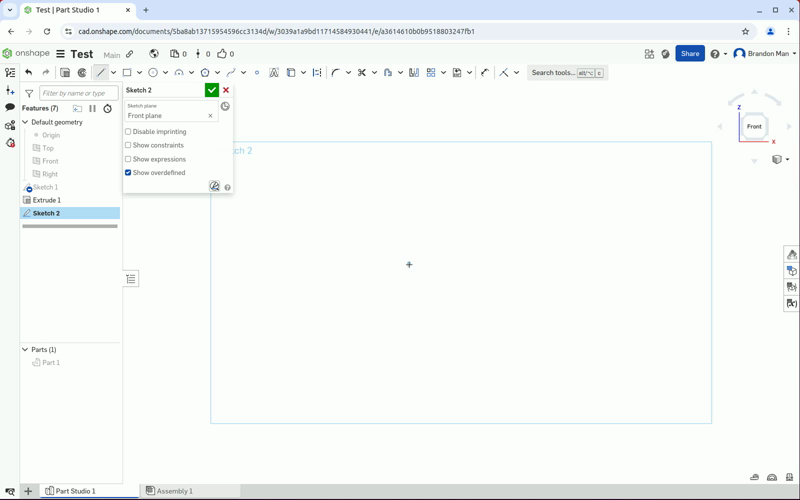
mouse_move(470, 264)
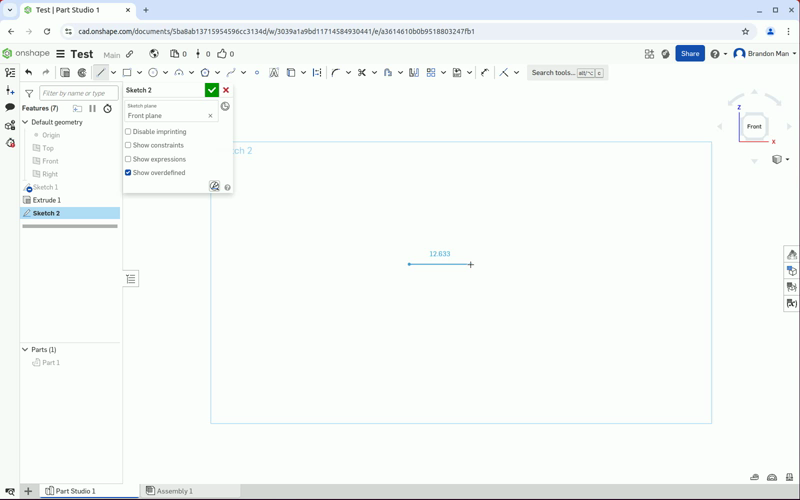
click(470, 264)
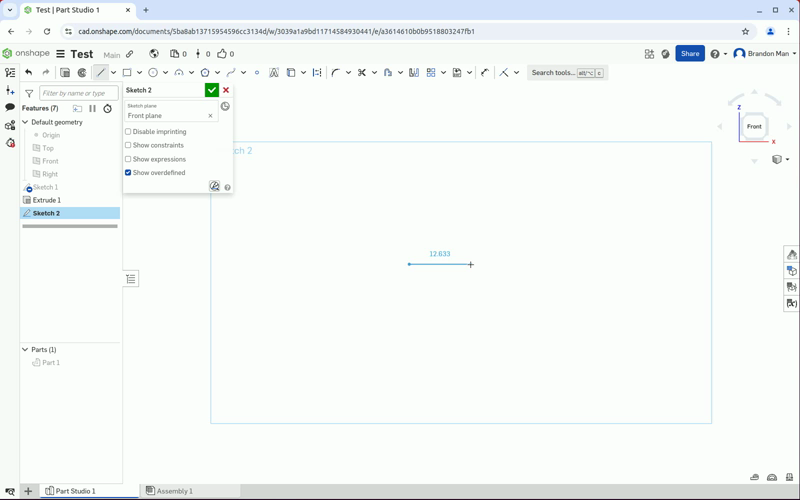
key_up(shift)
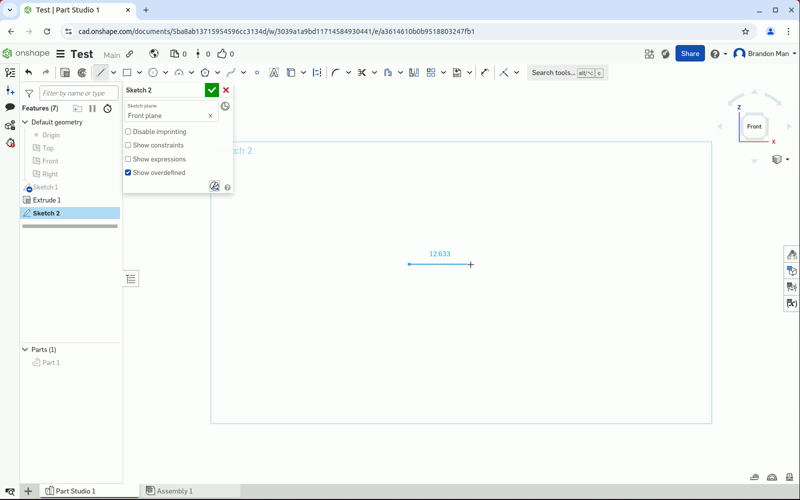
key_down(shift)
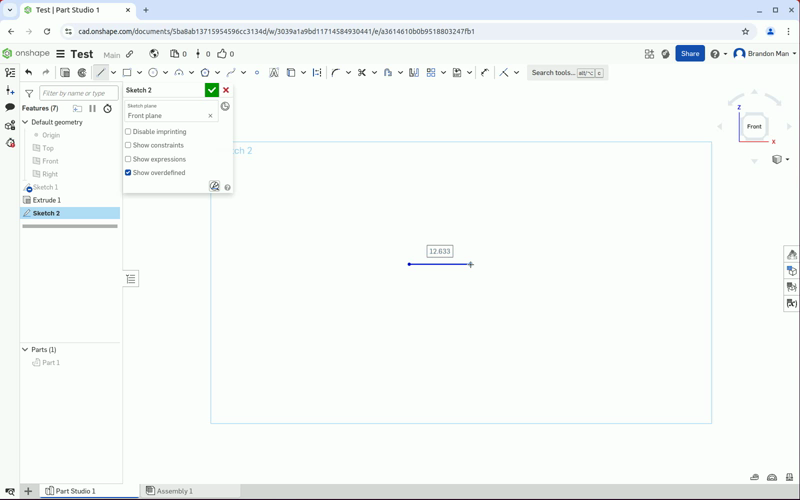
mouse_move(500, 264)
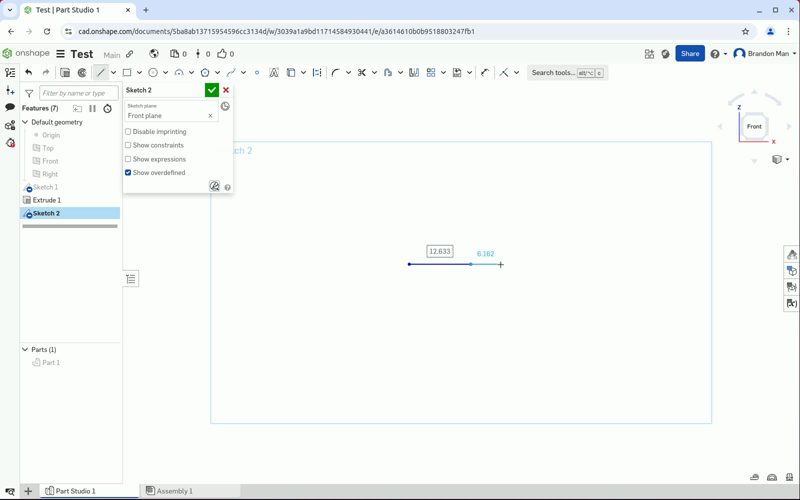
mouse_move(470, 223)
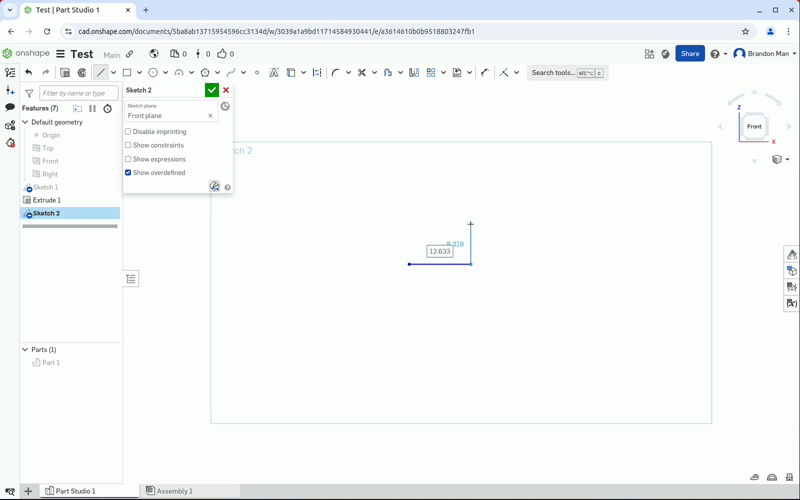
click(470, 223)
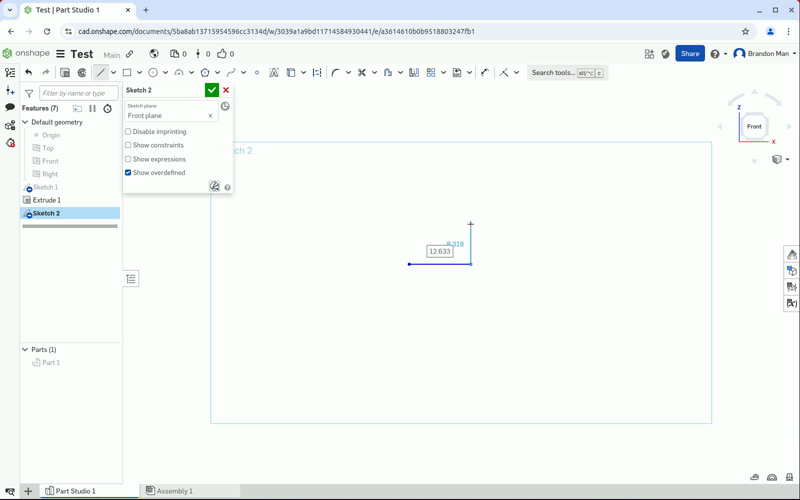
key_up(shift)
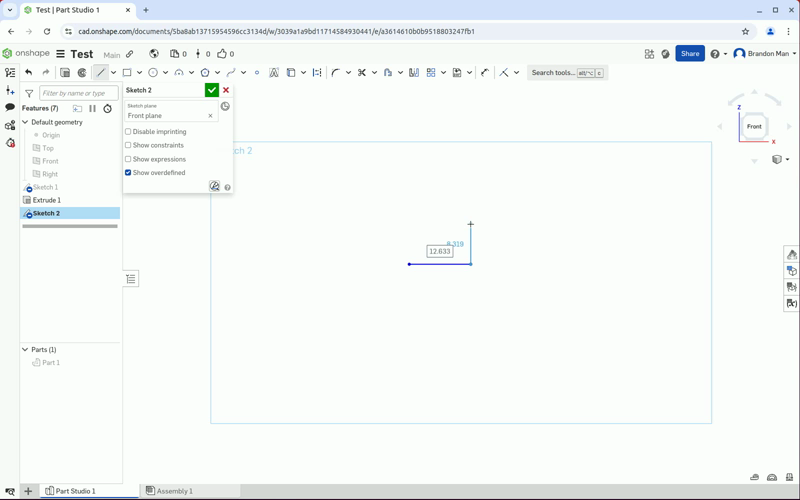
key_down(shift)
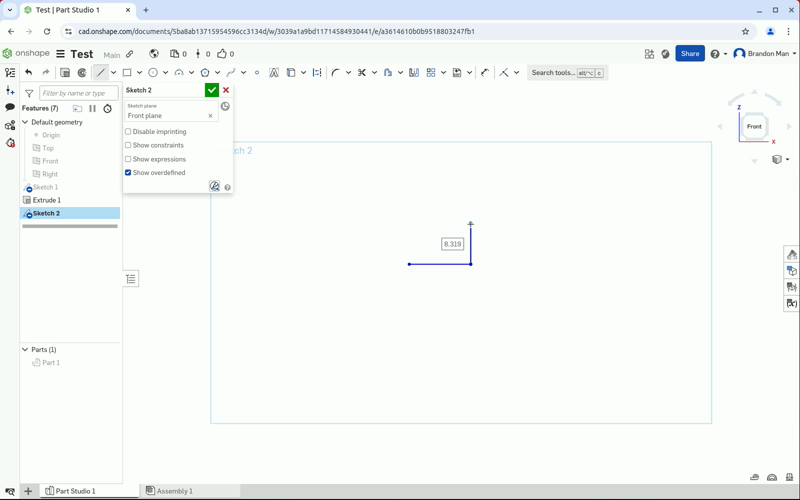
mouse_move(409, 223)
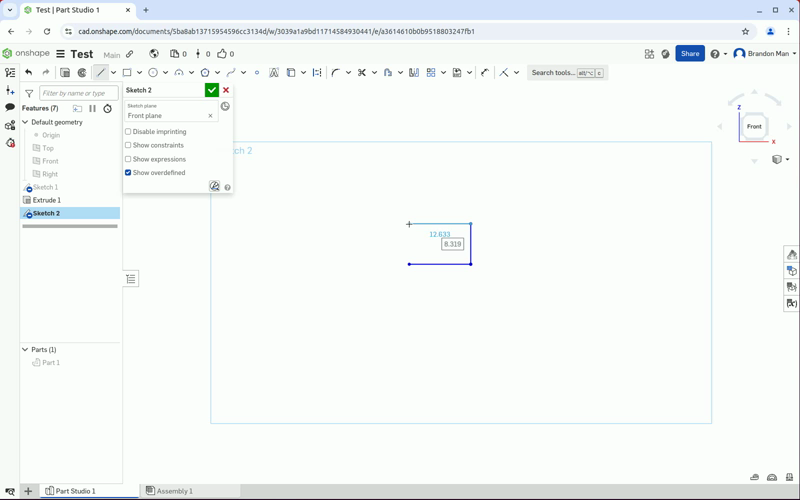
click(409, 223)
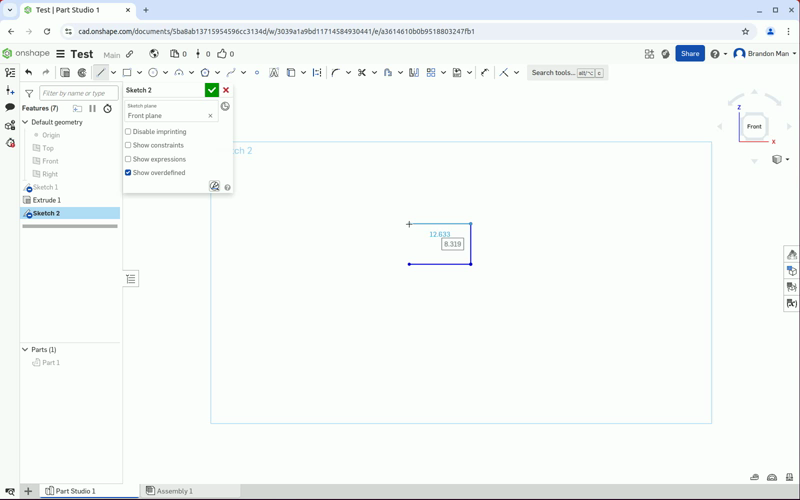
key_up(shift)
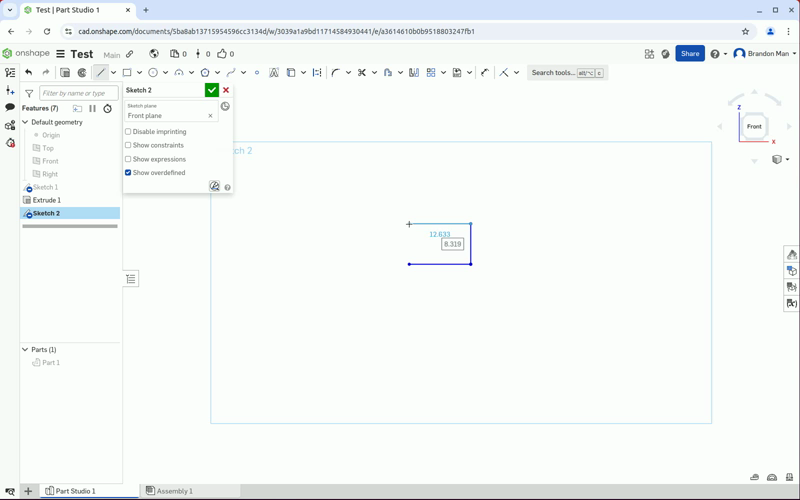
mouse_move(439, 223)
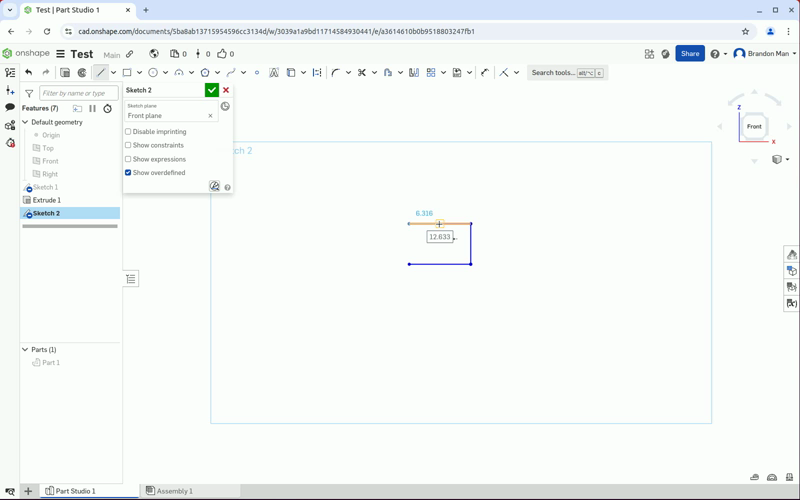
key_down(shift)
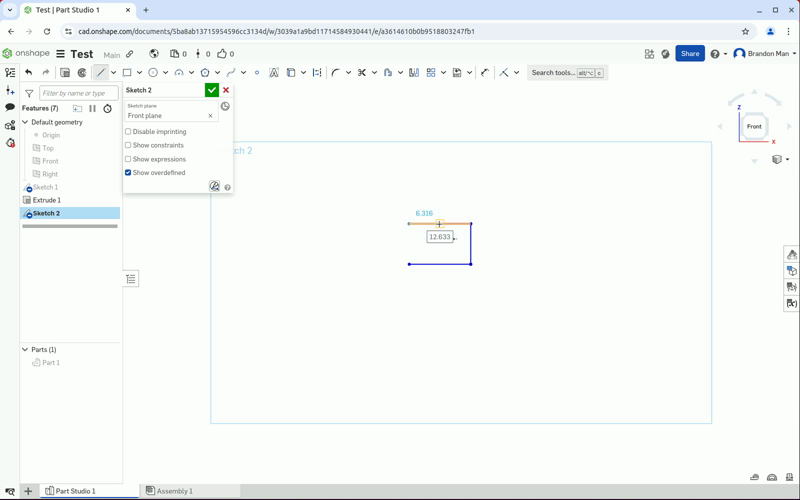
mouse_move(409, 264)
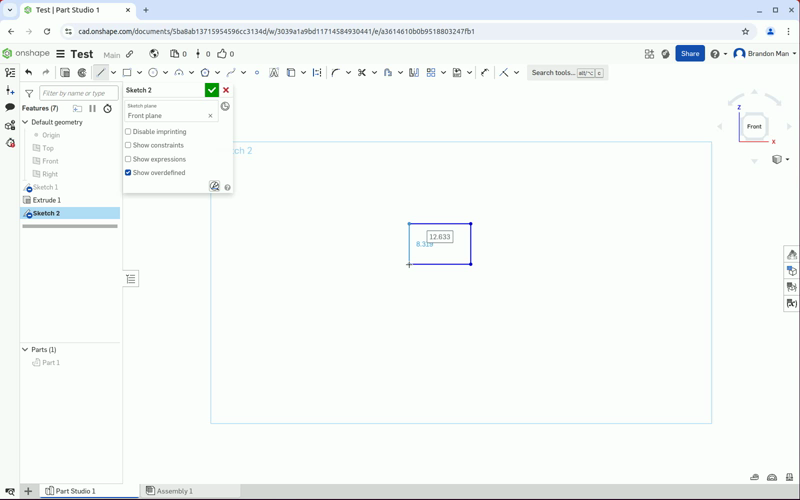
key_up(shift)
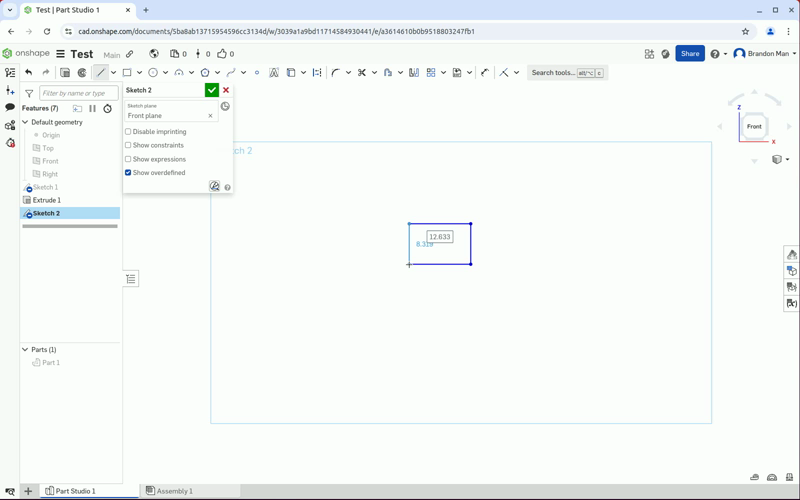
click(409, 264)
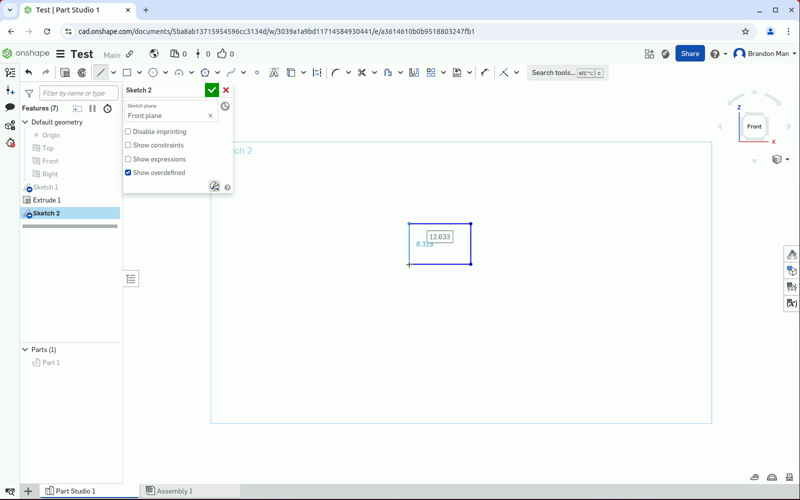
key(esc)
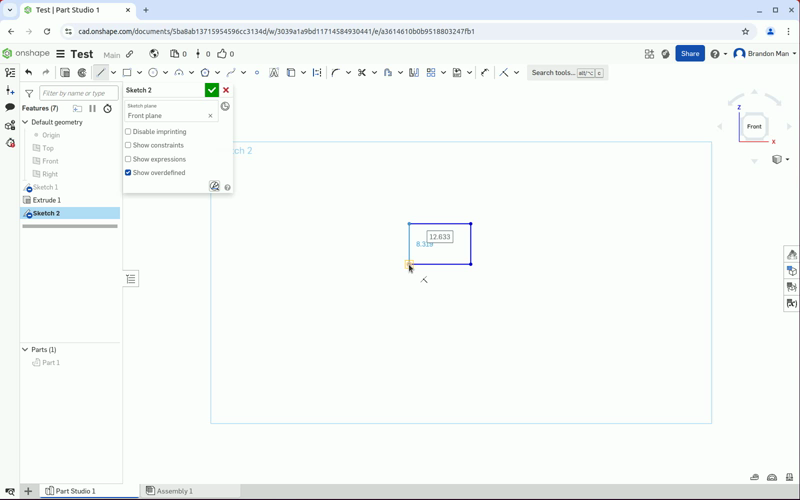
mouse_move(420, 235)
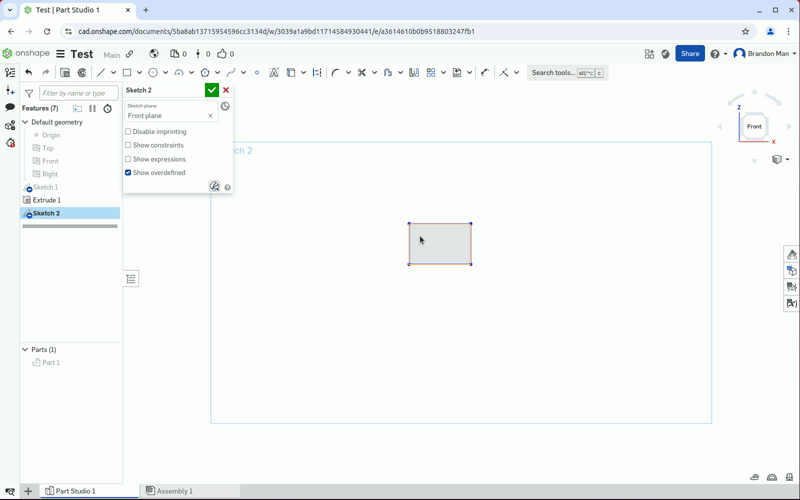
click(420, 235)
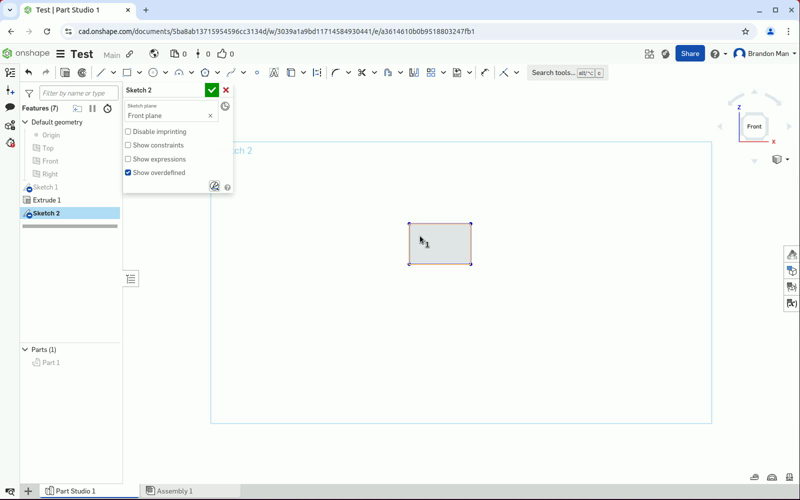
mouse_move(73, 352)
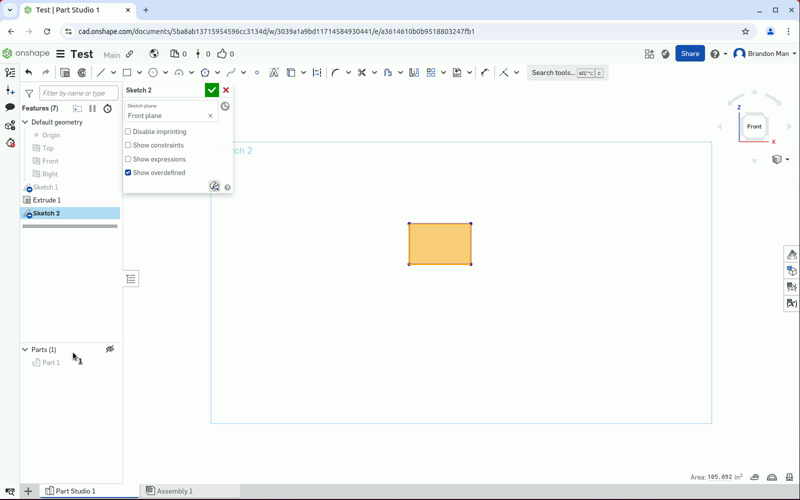
key(shift+y)
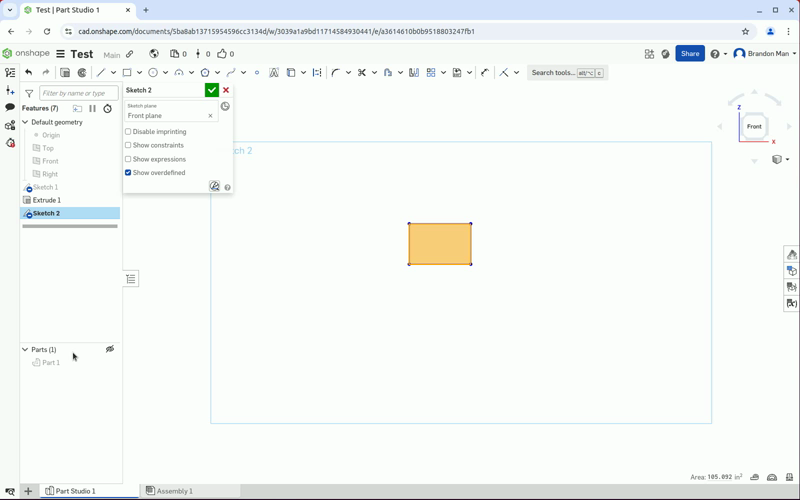
key(shift+e)
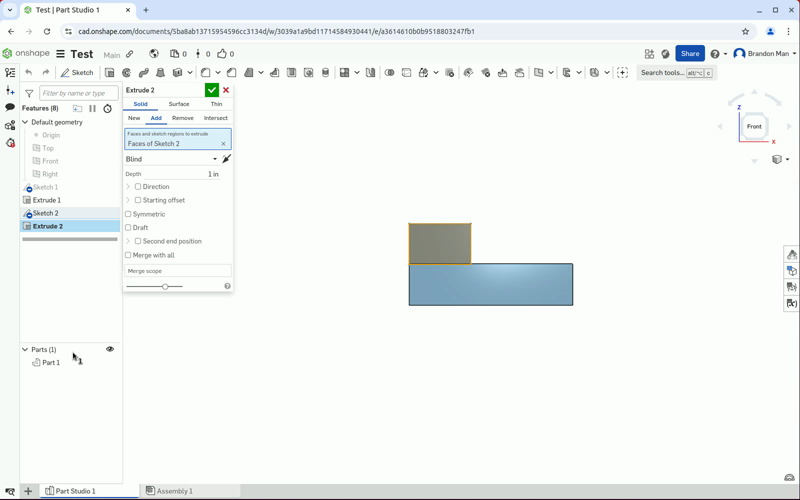
mouse_move(143, 106)
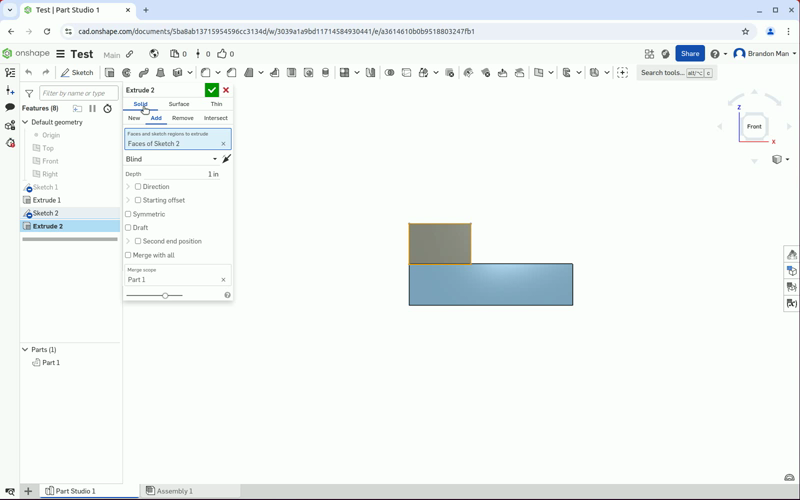
click(143, 106)
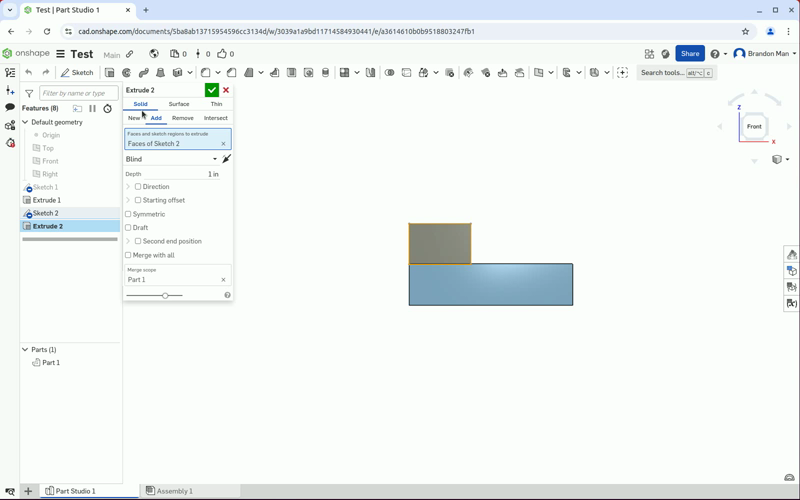
mouse_move(137, 120)
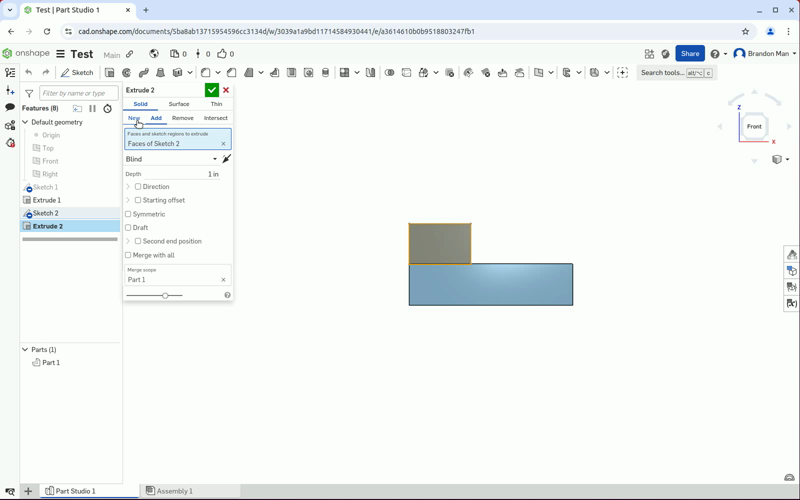
click(137, 120)
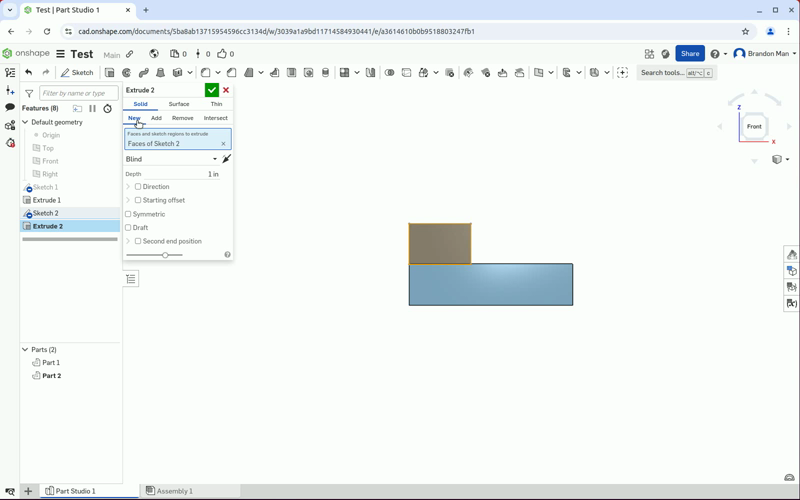
key(tab, 4)
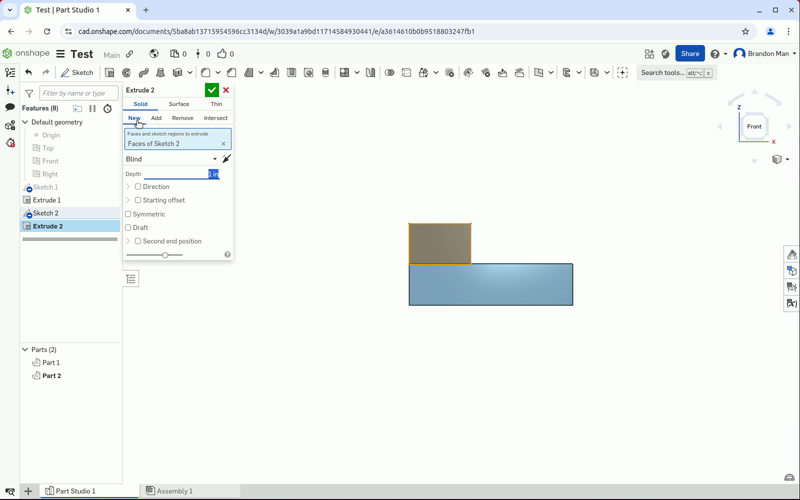
text(16.85)
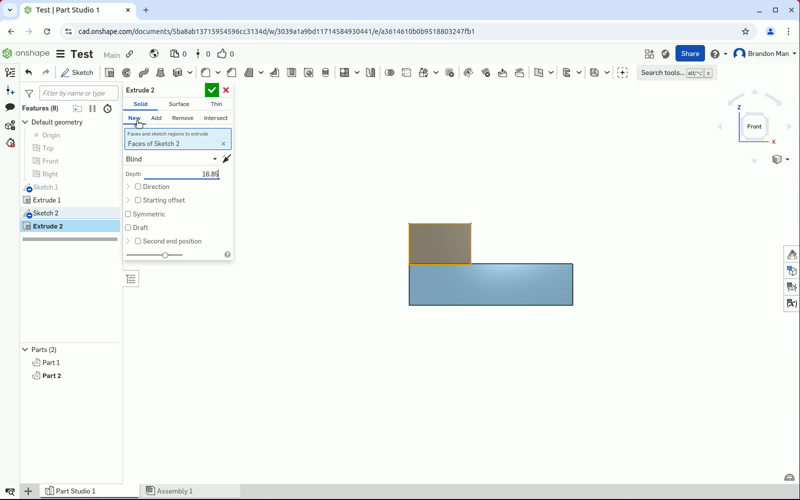
key(enter)
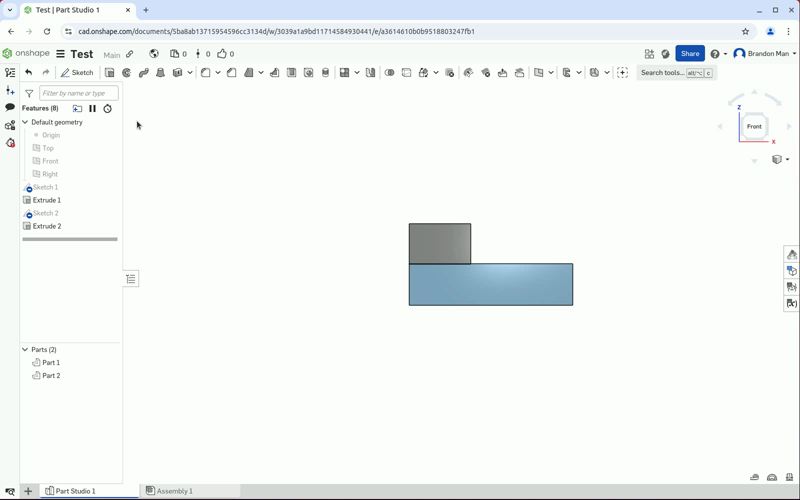
key(shift+h)
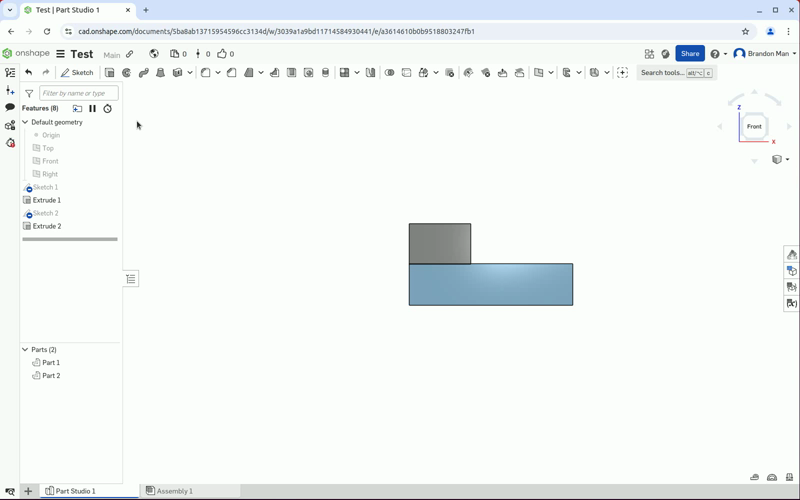
key(shift+h)
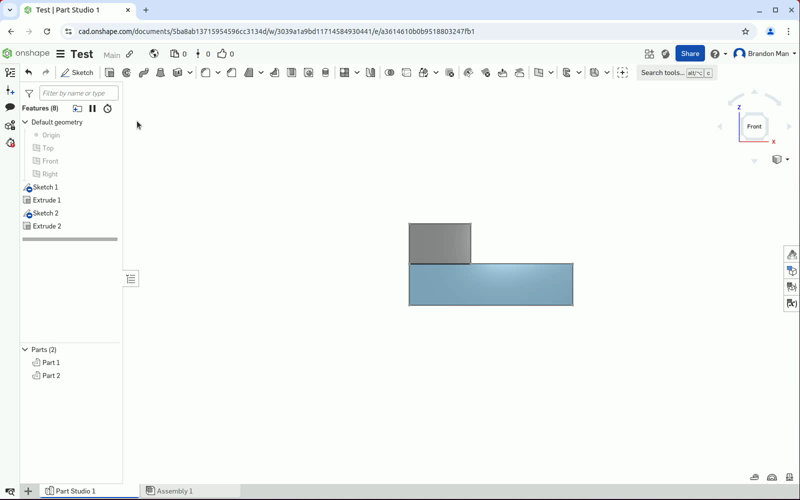
key(shift+7)
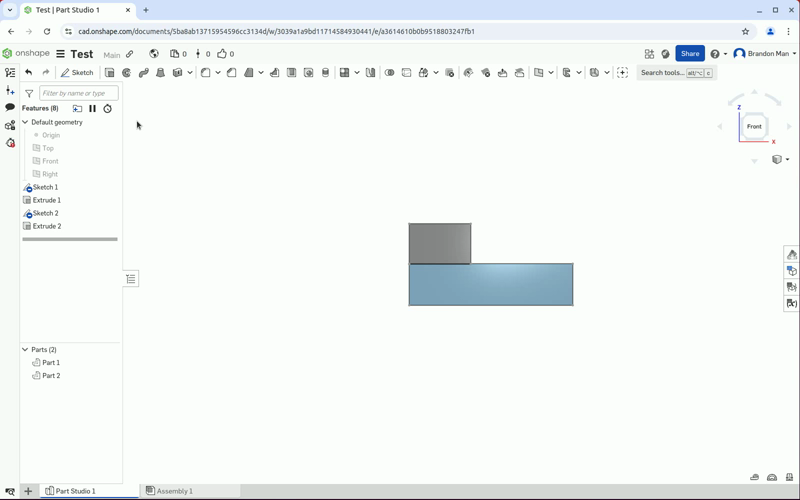
key(left, 2)
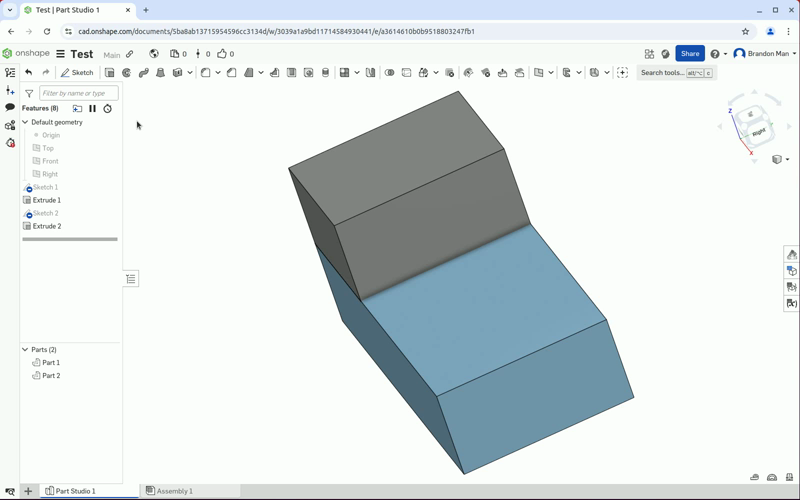
key(down, 2)
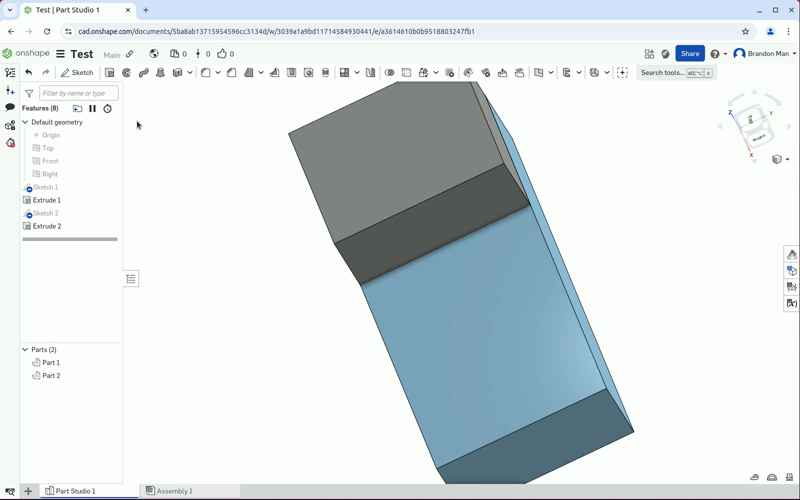
key(up, 2)
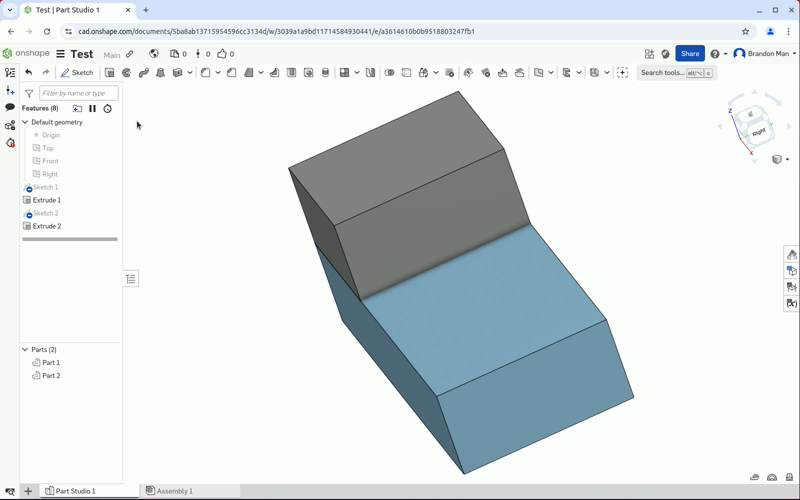
key(right, 2)
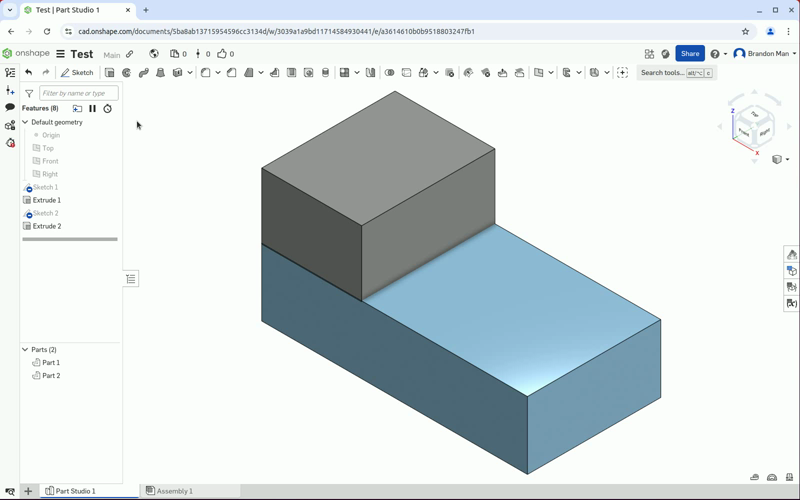
mouse_move(73, 189)
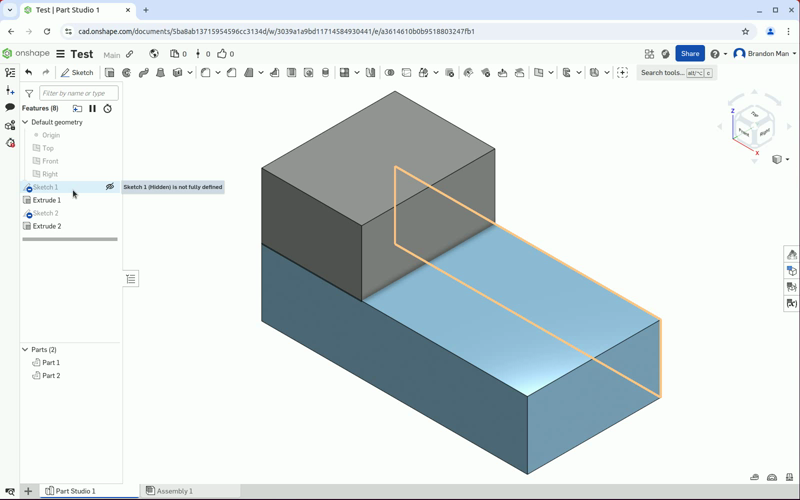
click(73, 189)